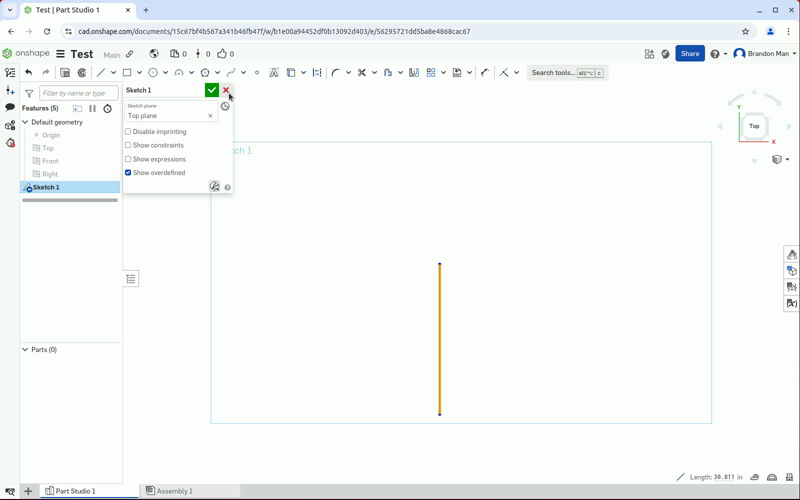
key(shift+h)
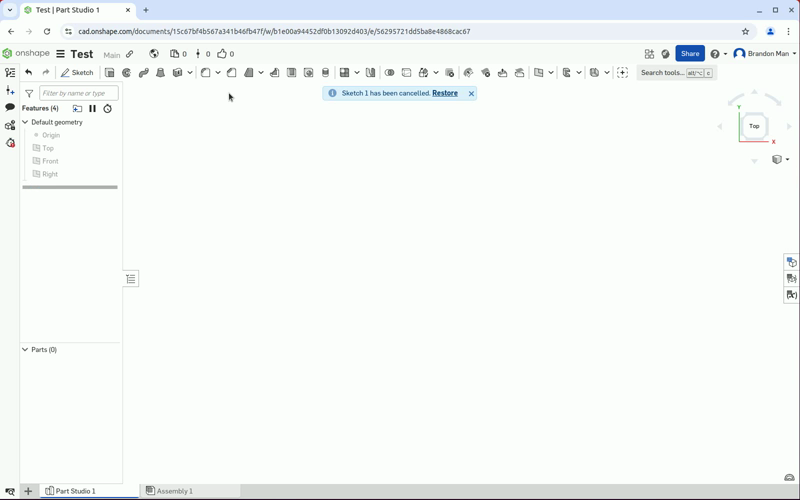
mouse_move(73, 352)
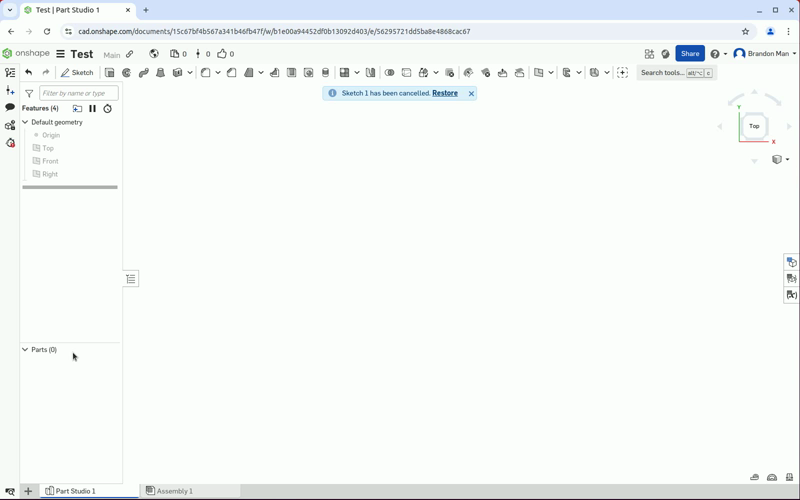
key(y)
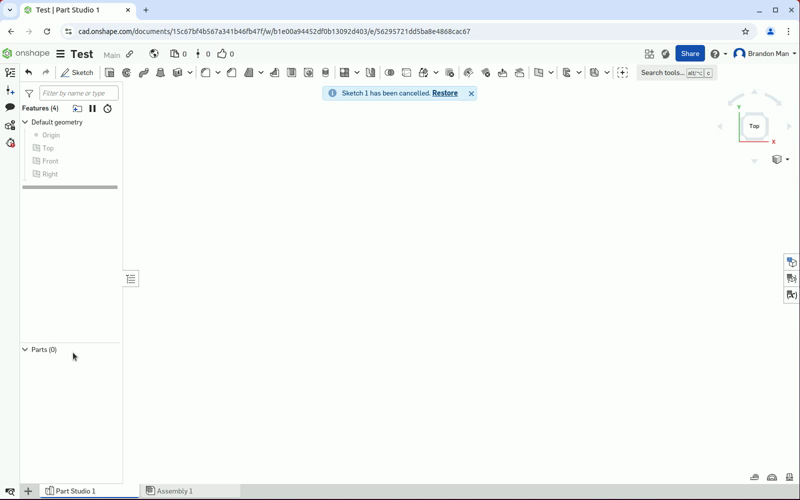
key(shift+p)
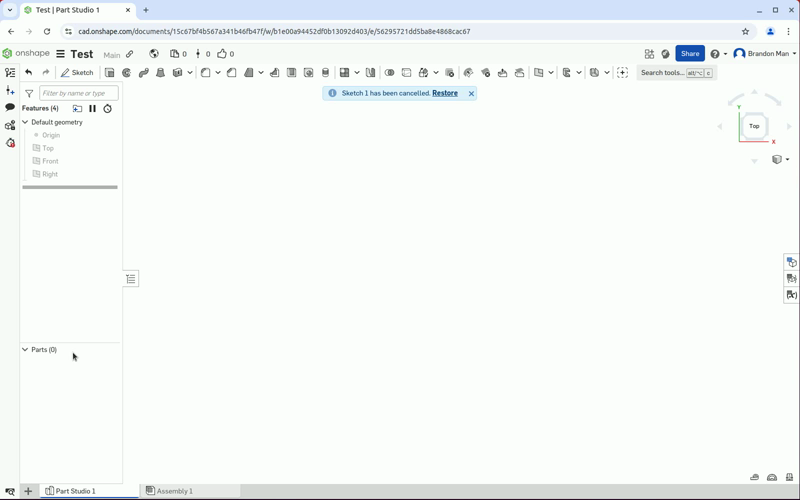
key(space)
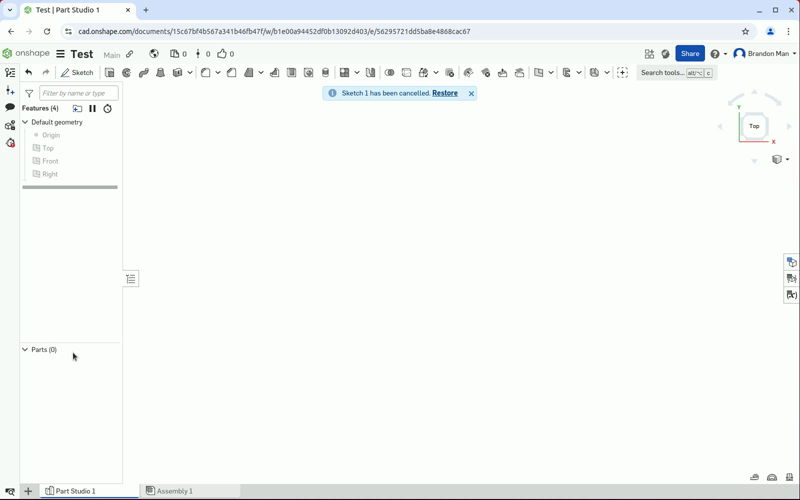
key_down(shift)
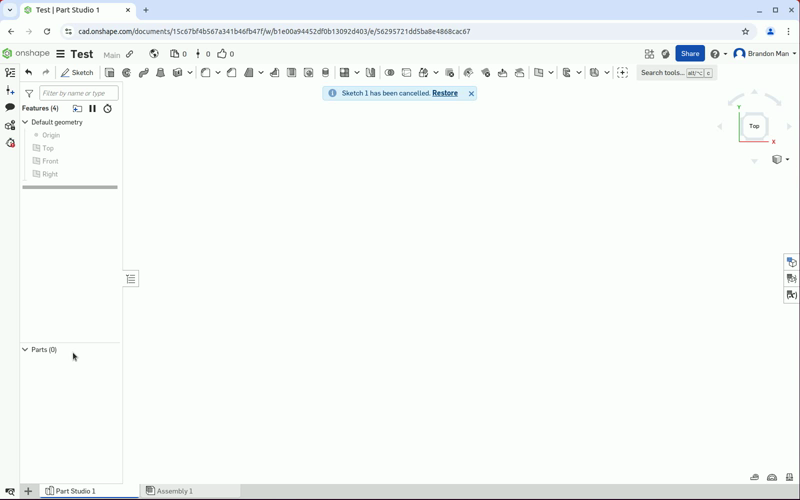
key(up)
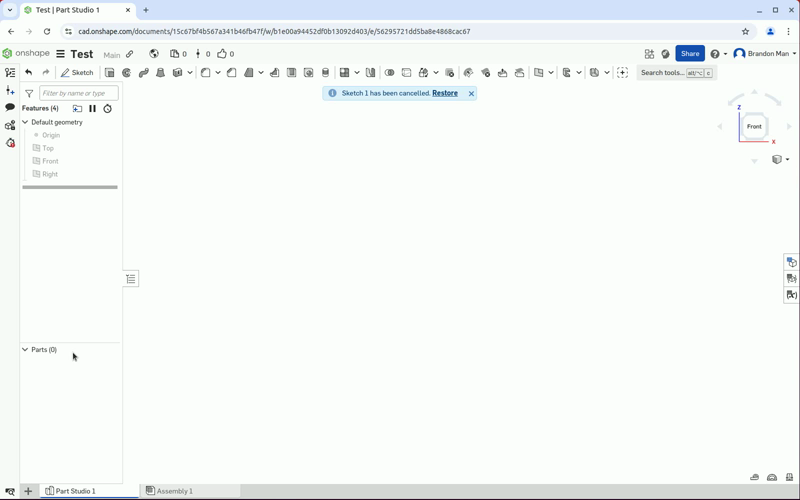
key_up(shift)
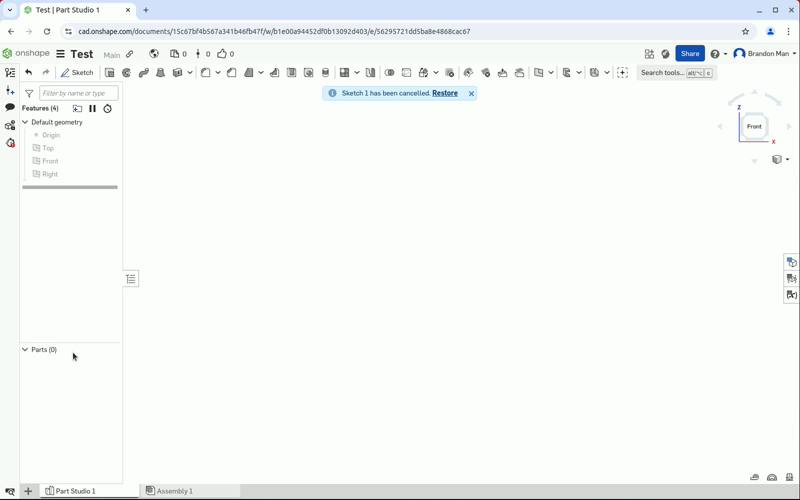
mouse_move(73, 352)
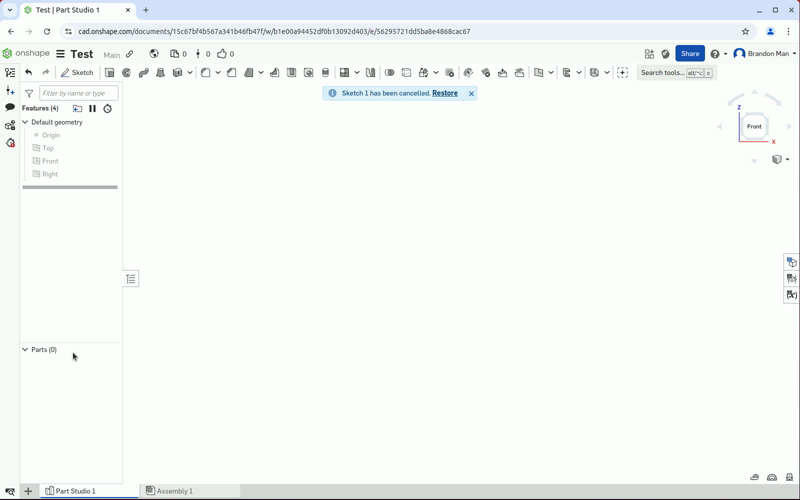
key(shift+y)
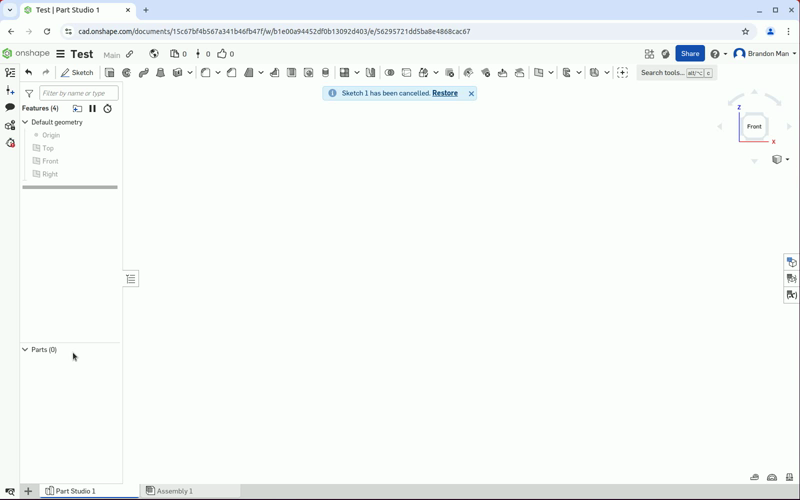
key(shift+s)
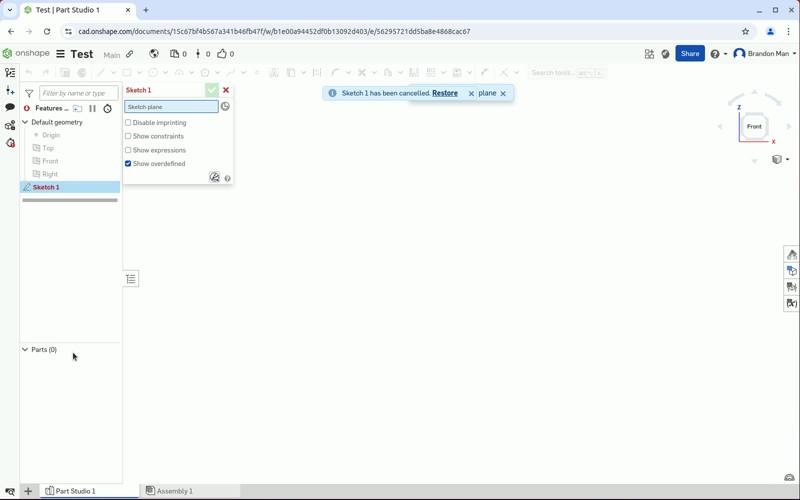
mouse_move(73, 163)
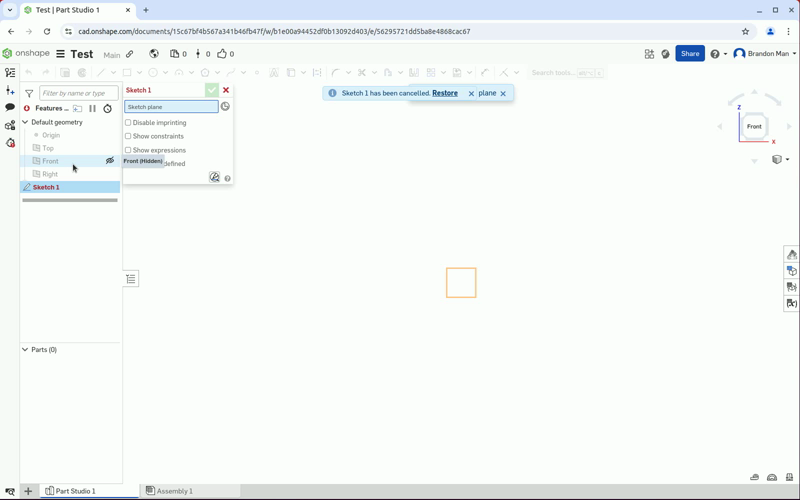
click(73, 163)
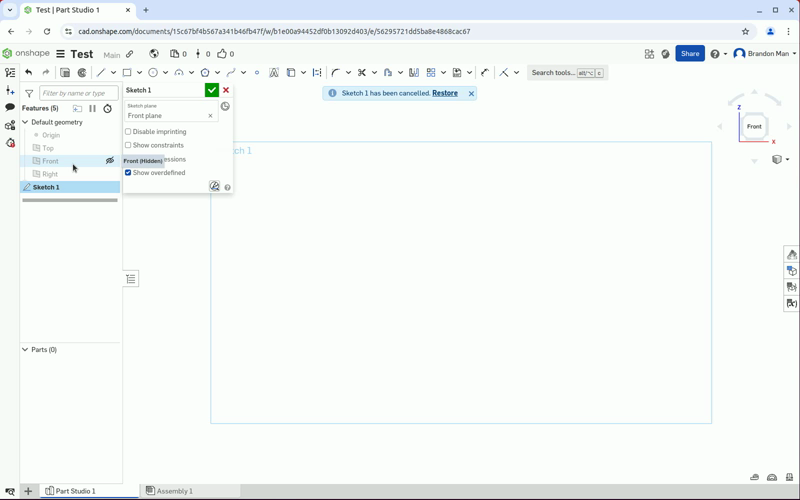
mouse_move(73, 352)
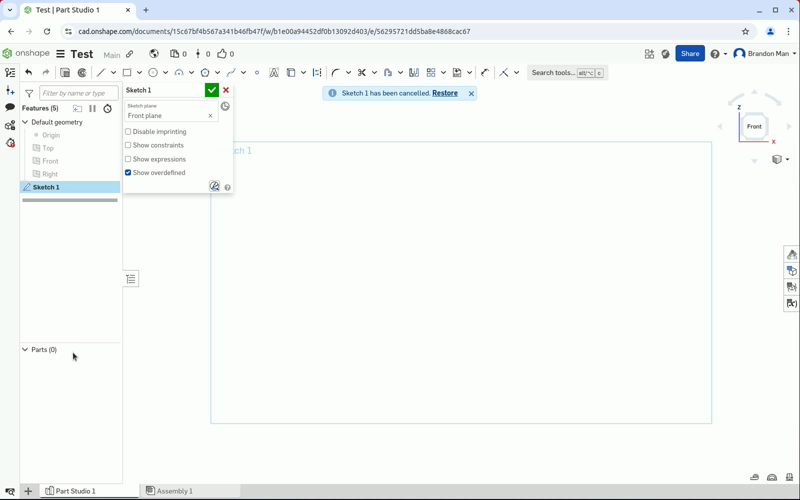
key(y)
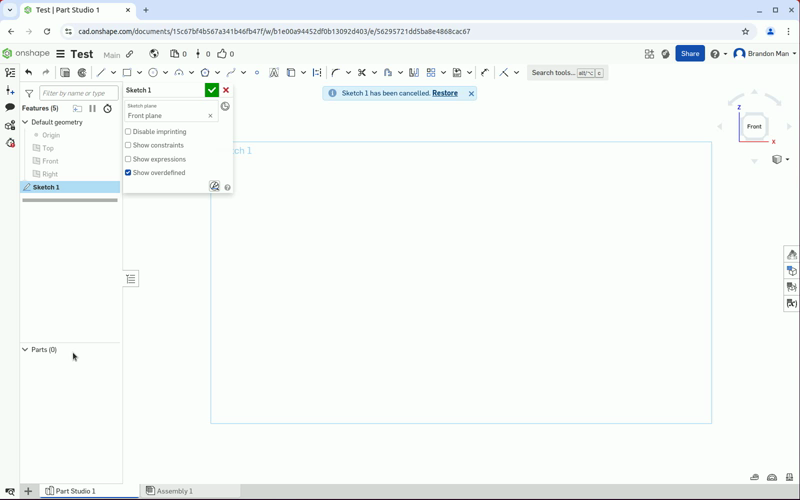
key(l)
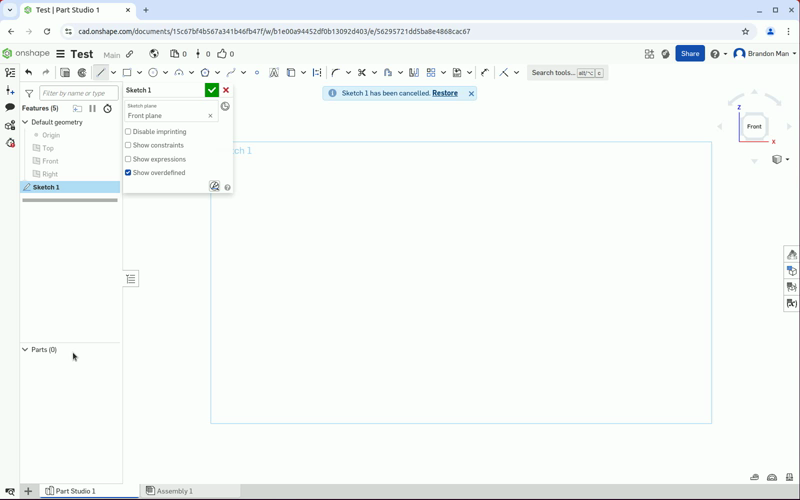
key_down(shift)
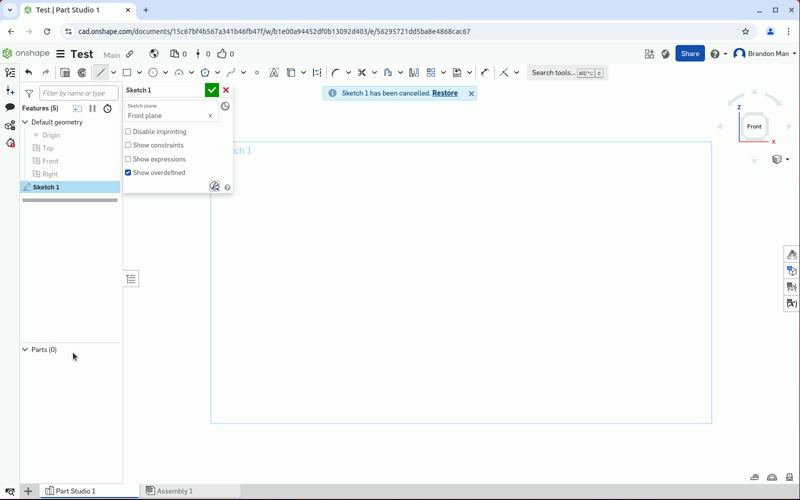
mouse_move(413, 291)
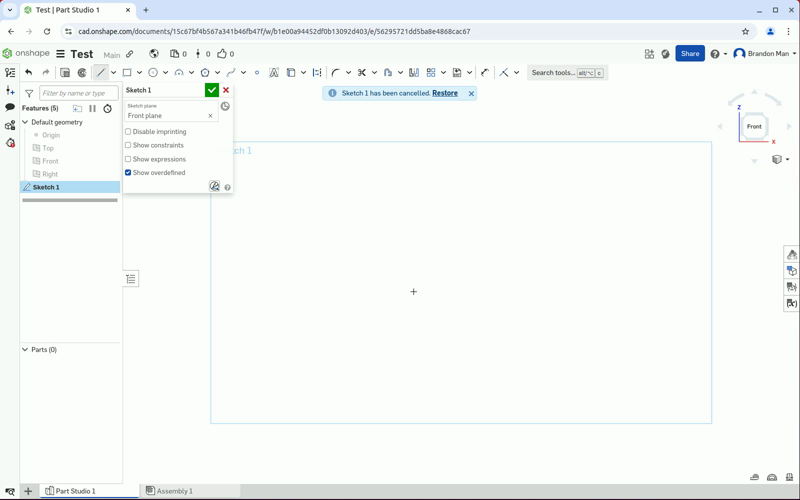
click(413, 291)
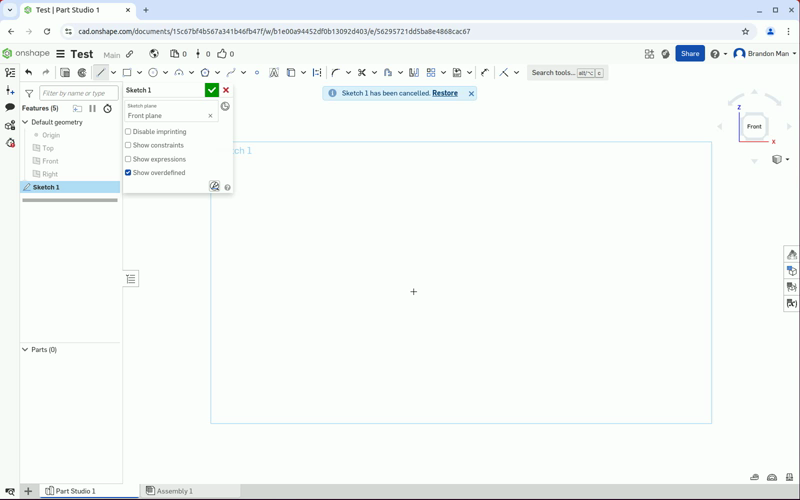
key_up(shift)
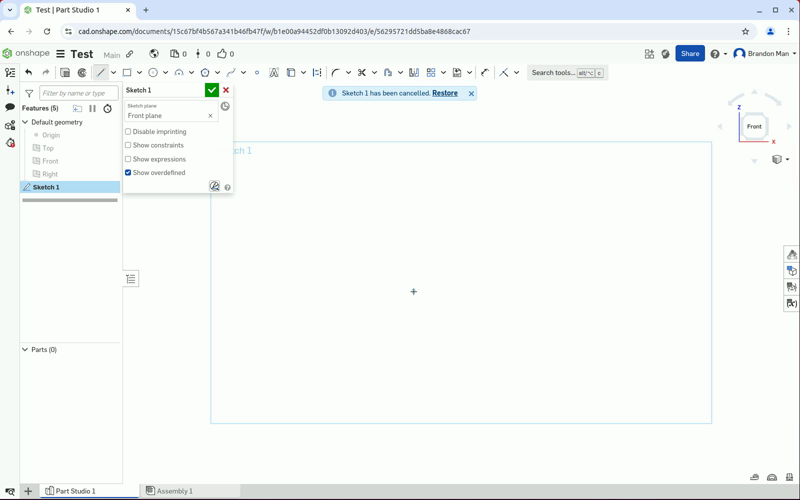
key_down(shift)
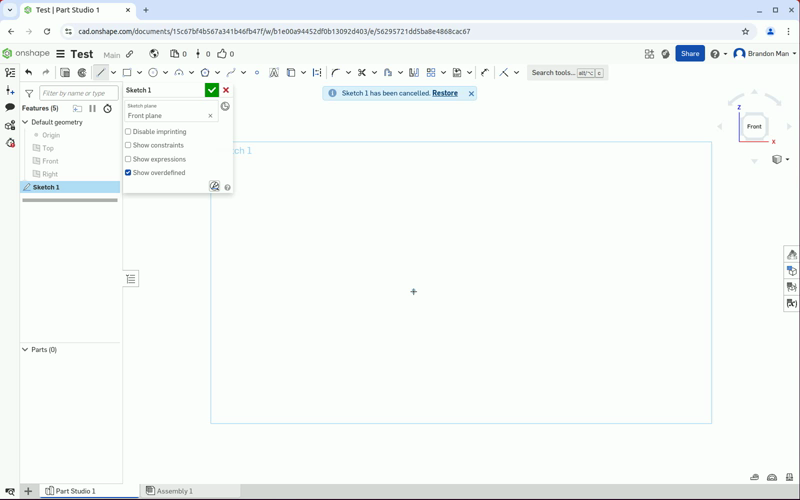
mouse_move(534, 314)
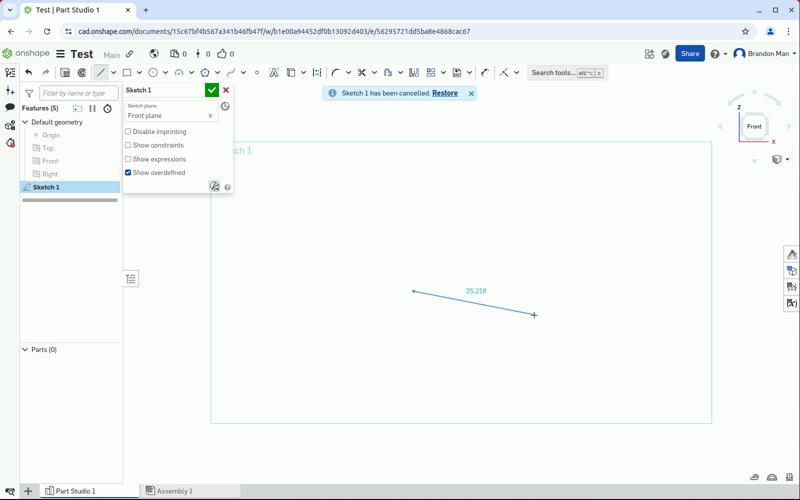
click(534, 314)
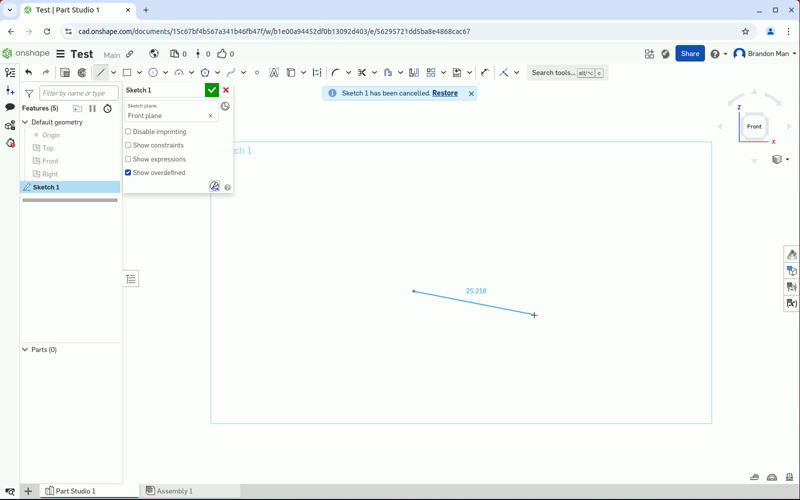
key_up(shift)
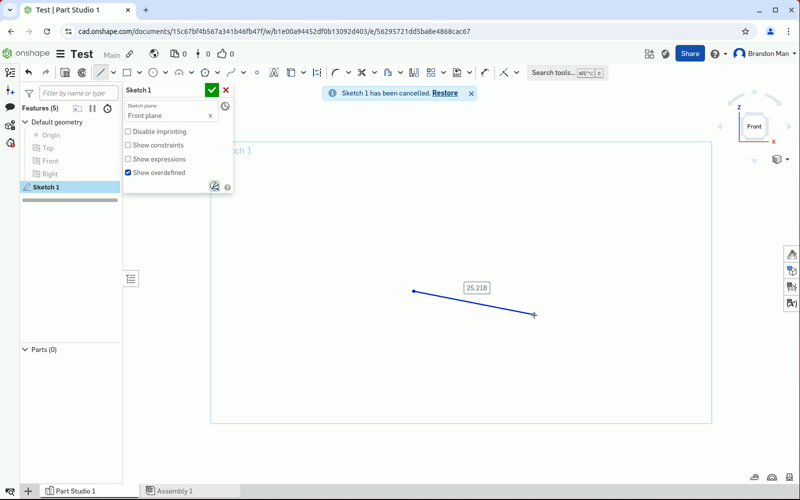
key(esc)
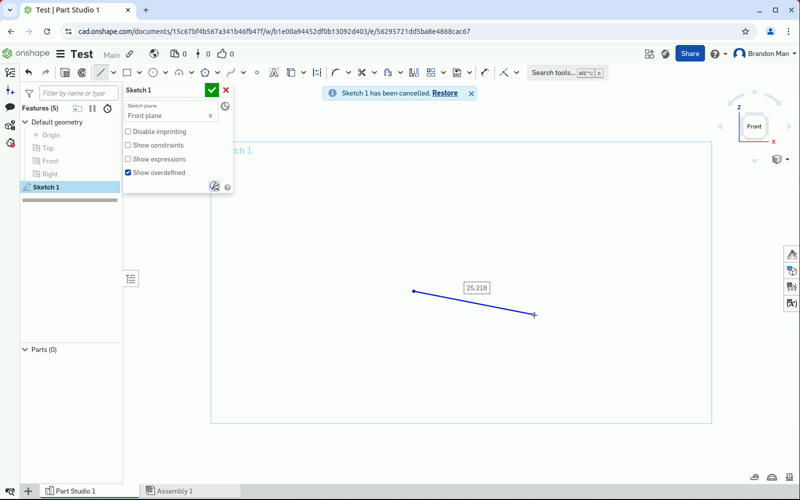
key(a)
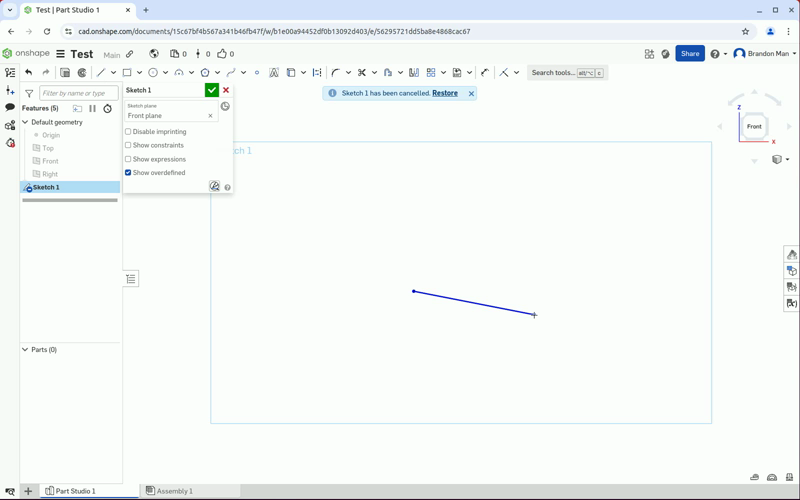
mouse_move(534, 314)
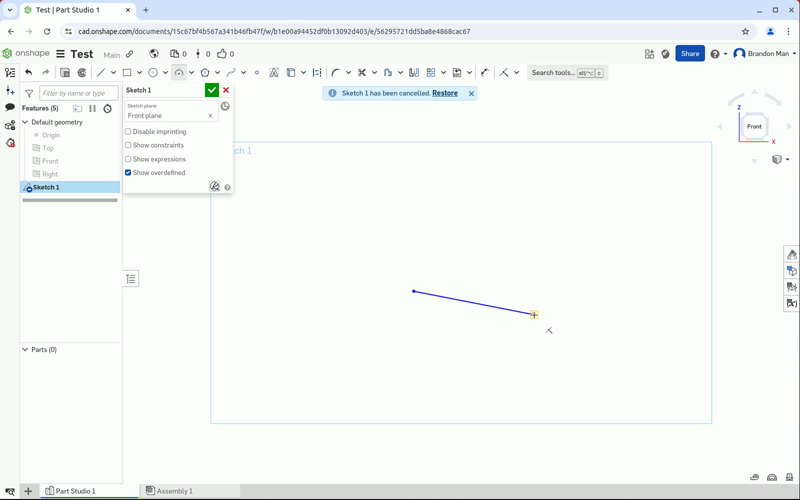
click(534, 314)
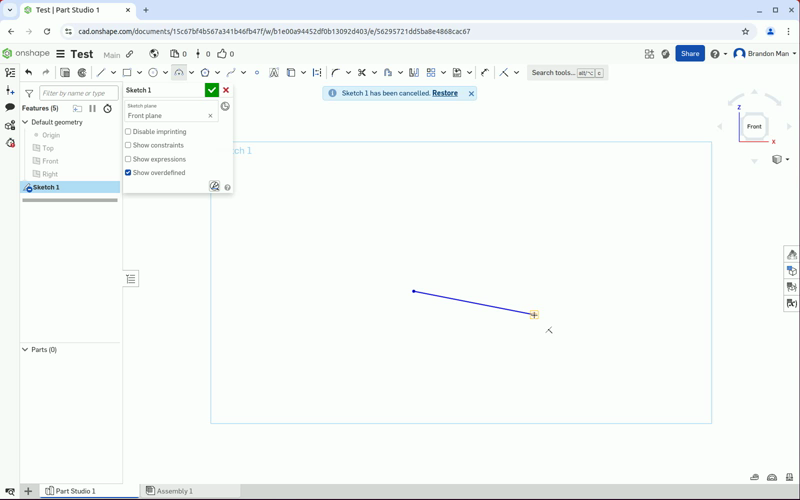
key_down(shift)
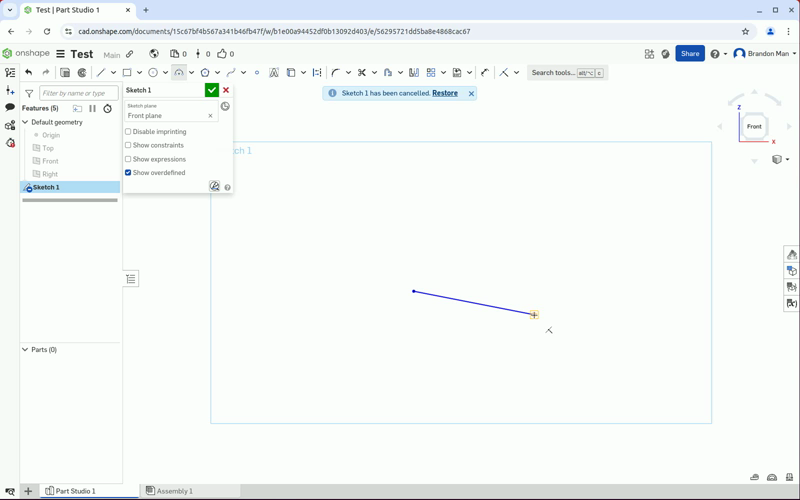
mouse_move(534, 252)
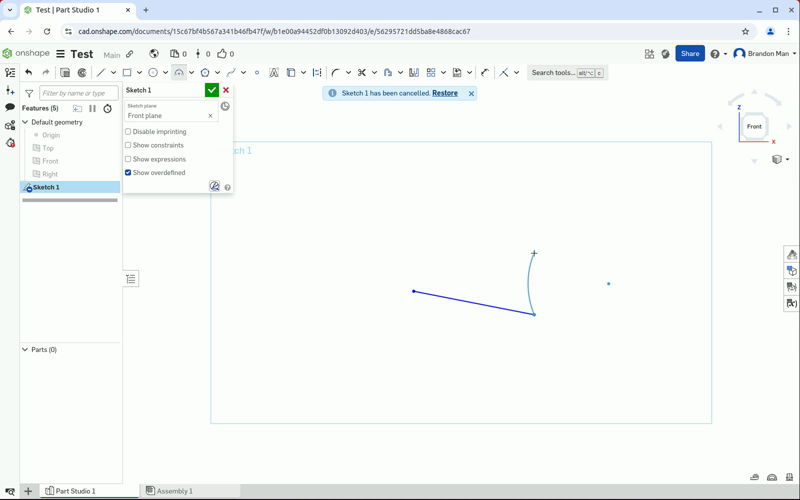
click(534, 252)
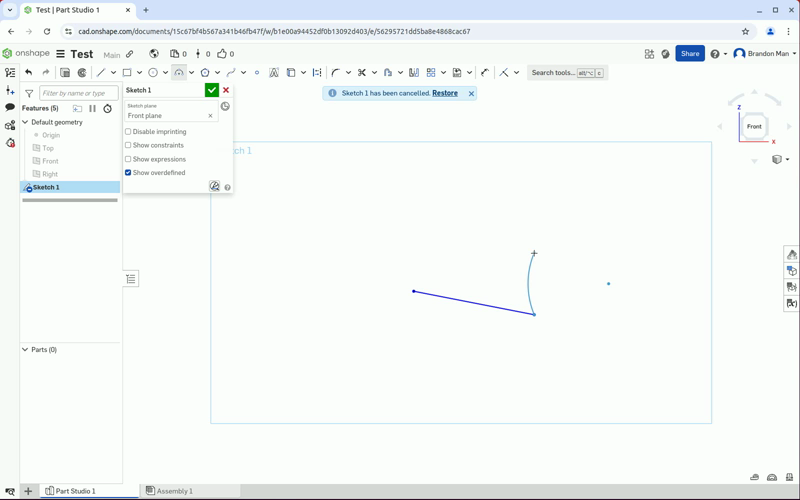
mouse_move(571, 283)
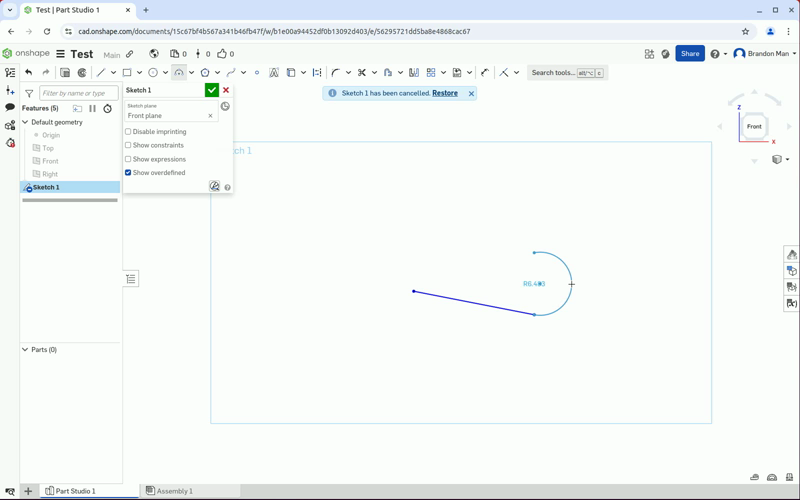
click(571, 283)
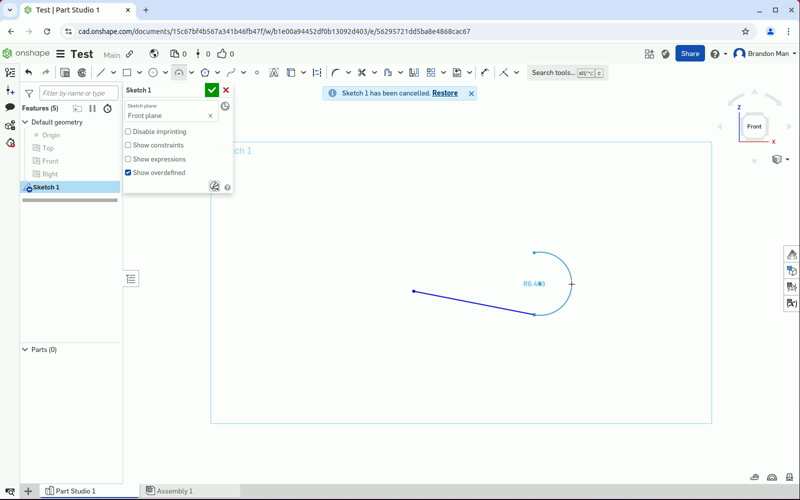
key_up(shift)
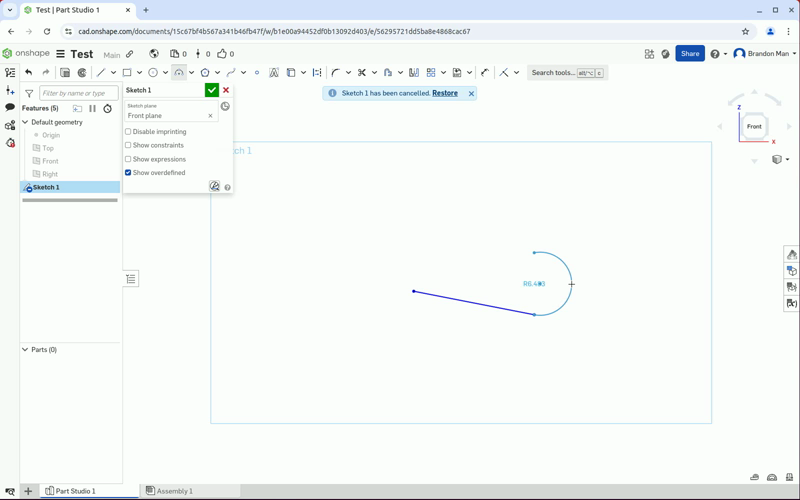
key(esc)
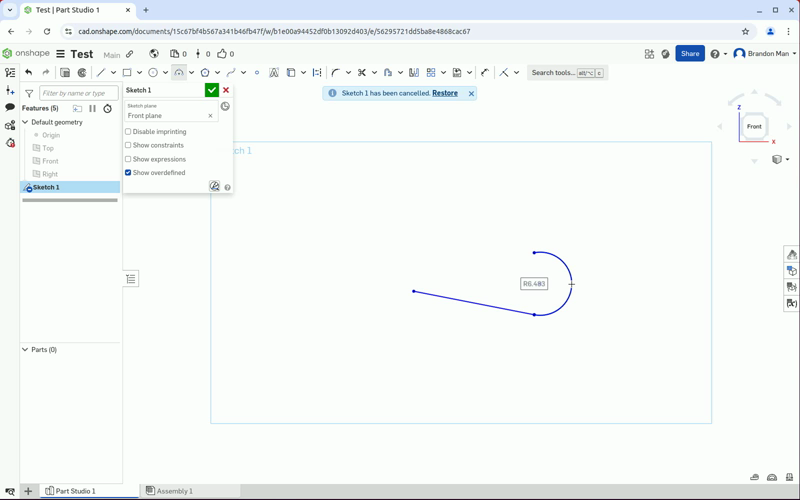
key(l)
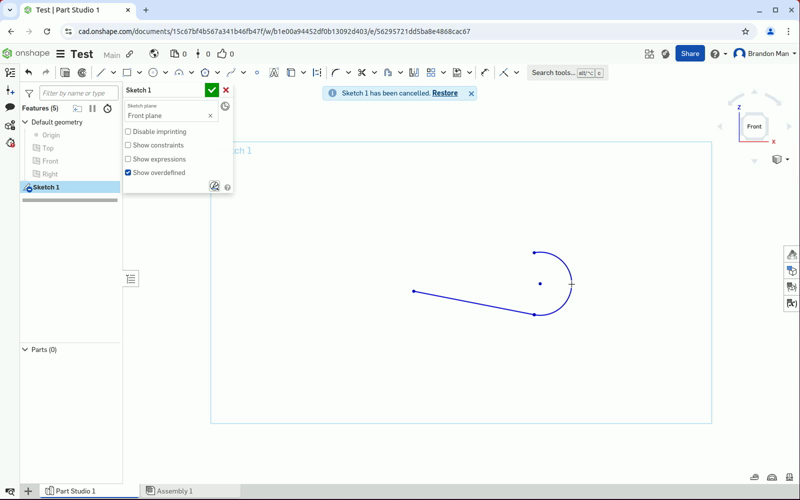
mouse_move(534, 252)
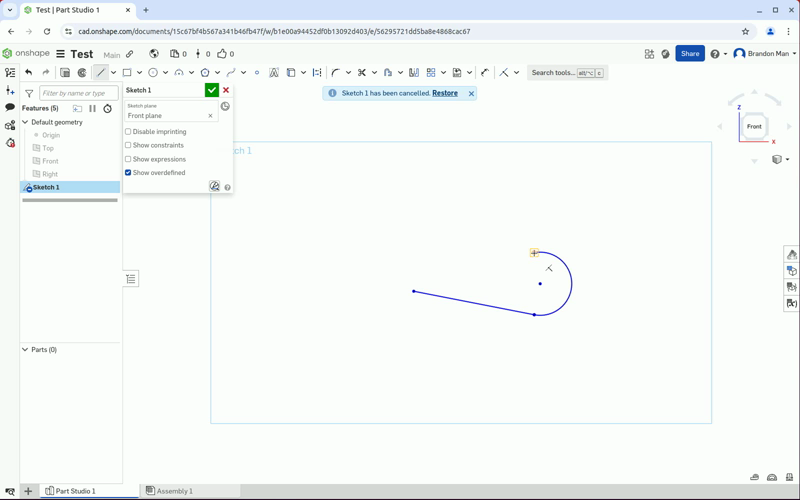
click(534, 252)
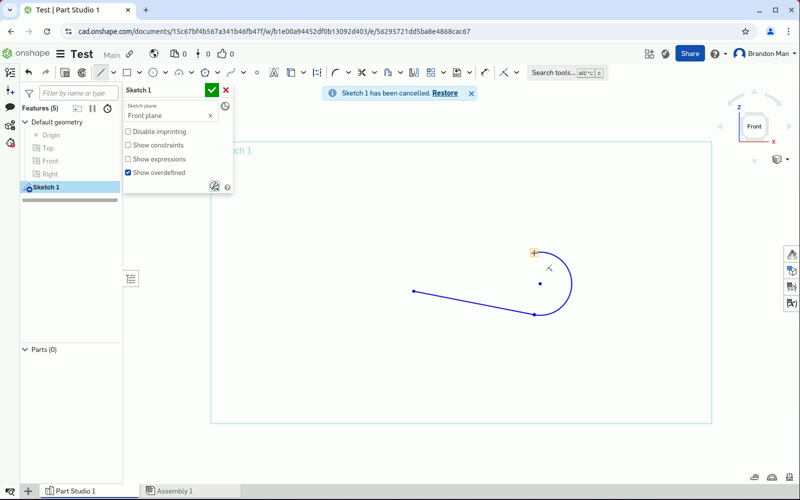
key_down(shift)
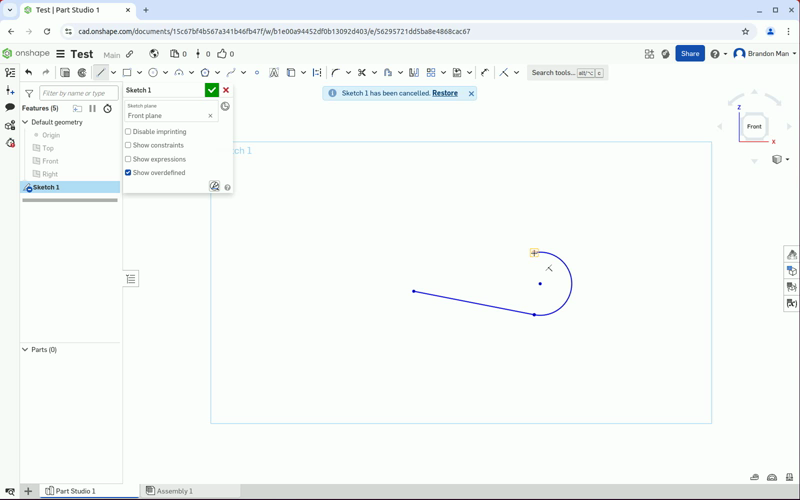
mouse_move(413, 274)
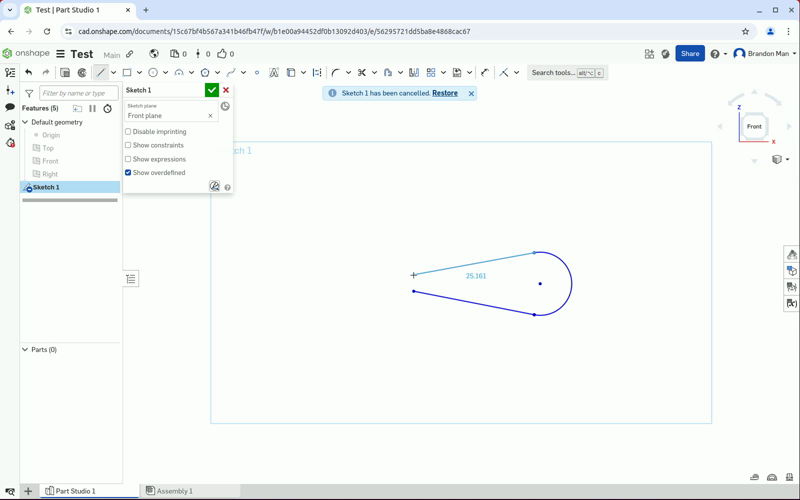
click(413, 274)
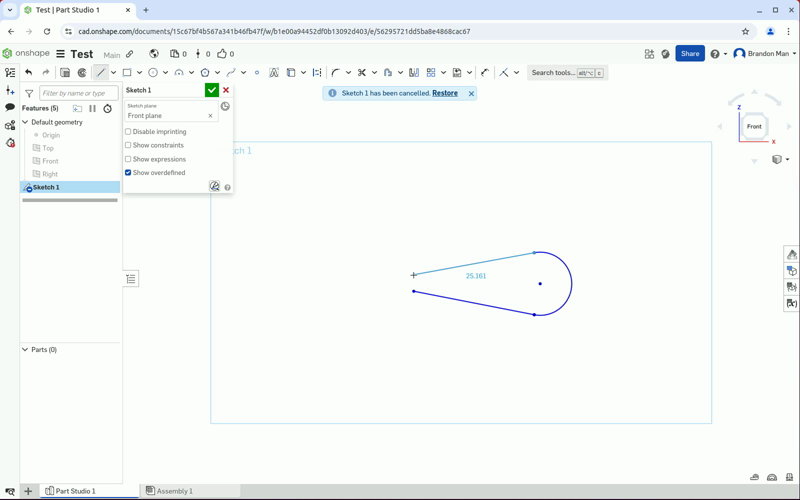
key_up(shift)
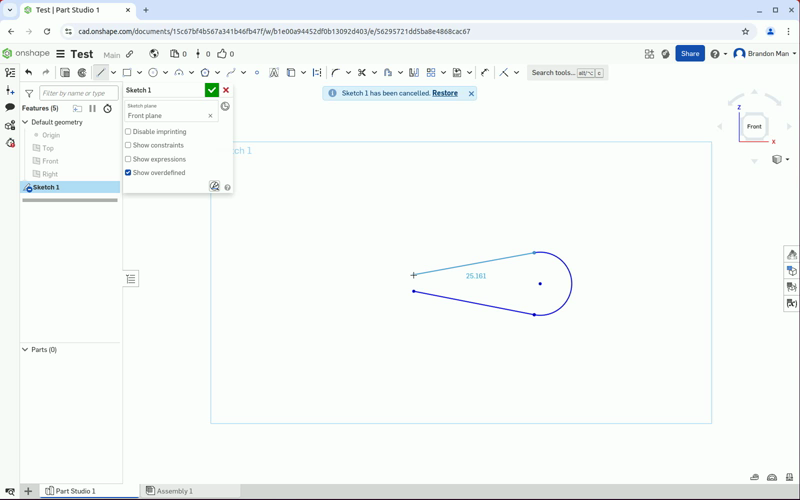
key(esc)
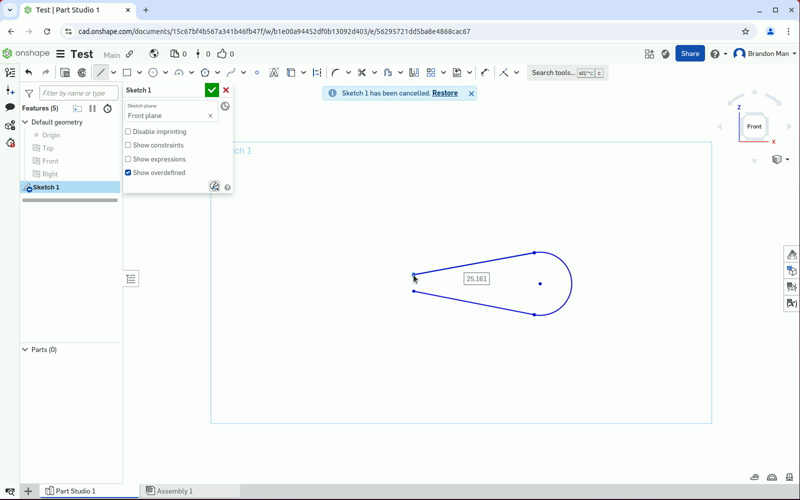
key(a)
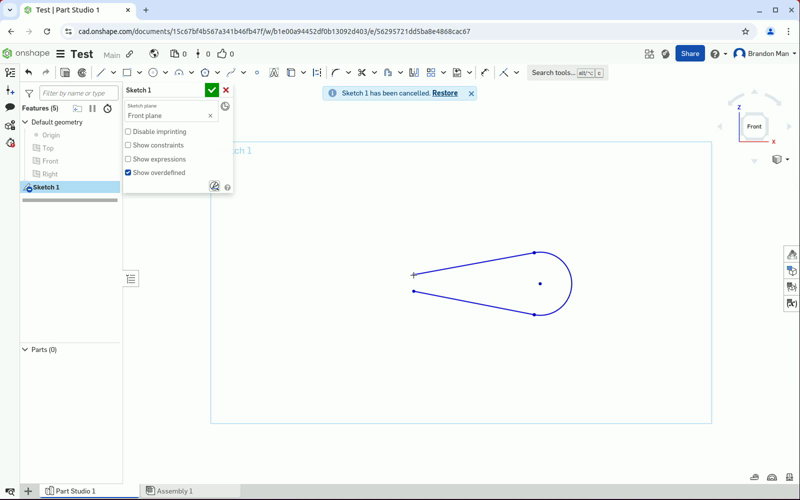
mouse_move(413, 274)
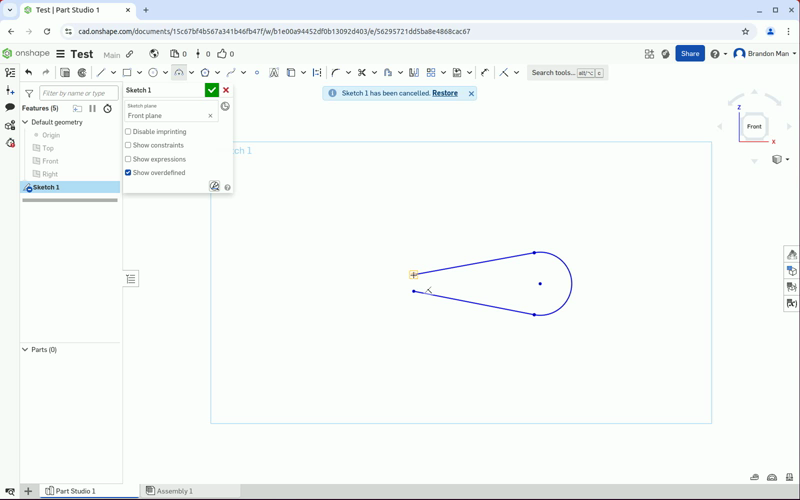
click(413, 274)
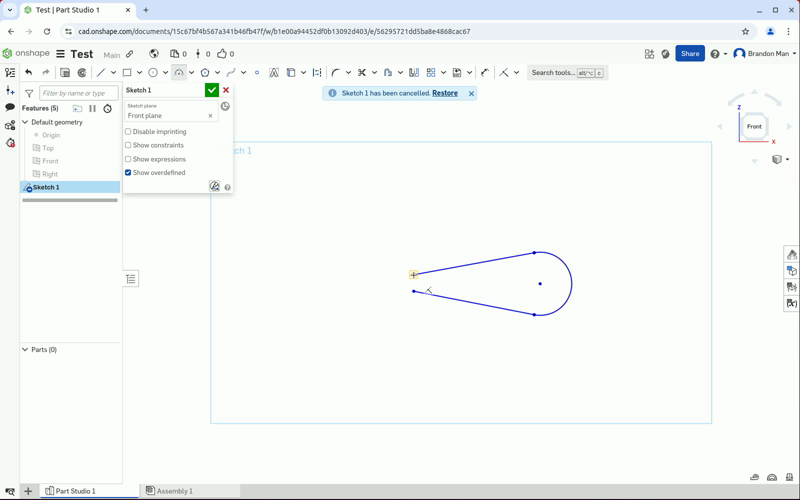
mouse_move(413, 291)
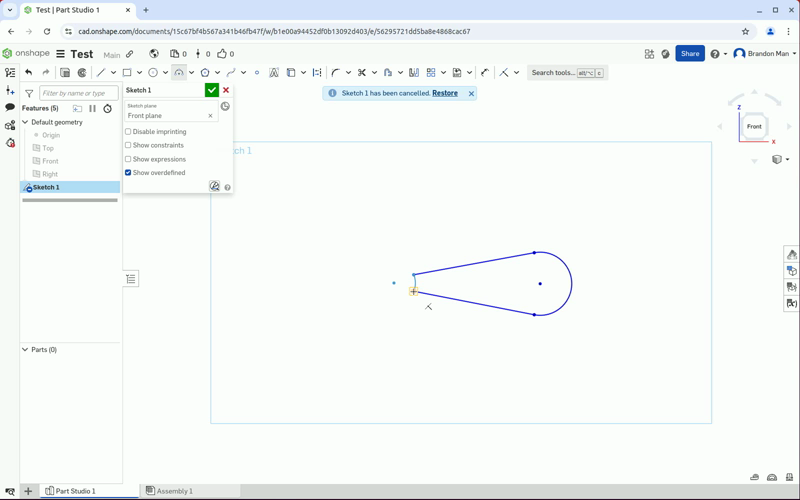
click(413, 291)
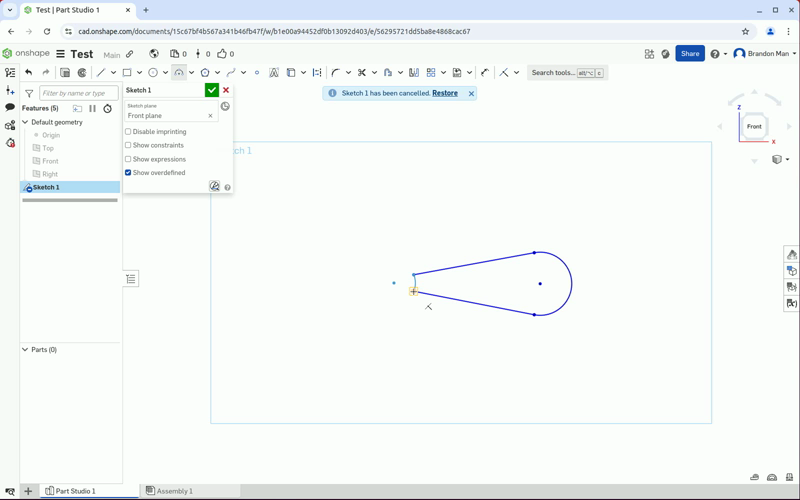
key_down(shift)
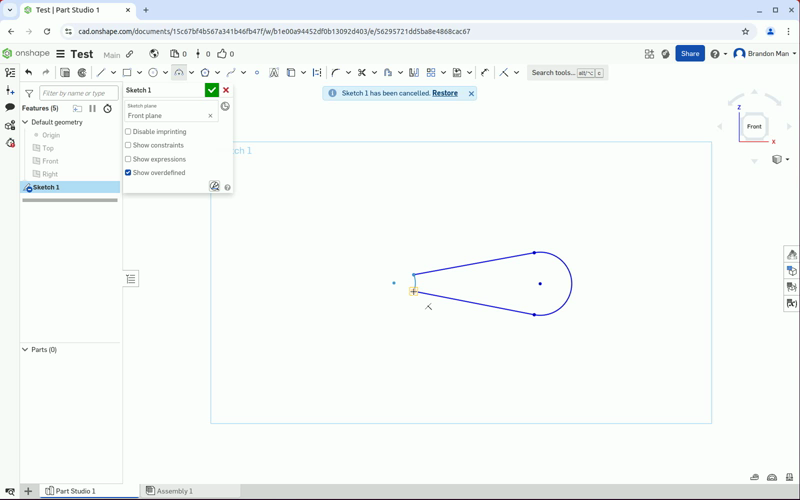
mouse_move(405, 282)
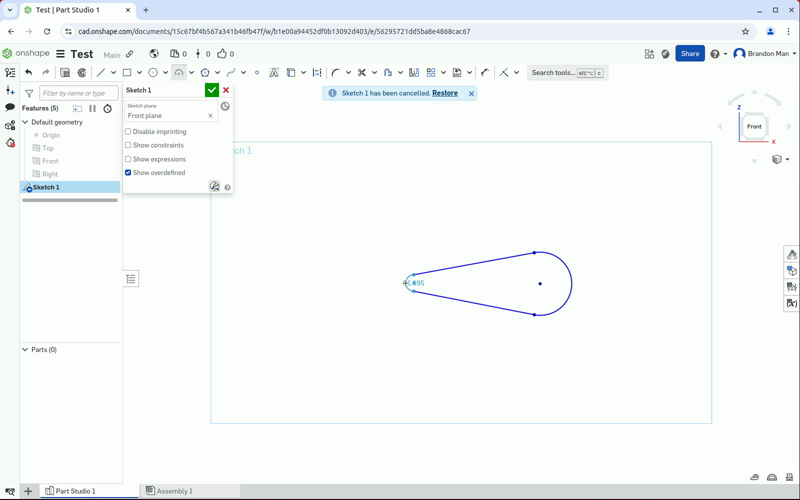
click(405, 282)
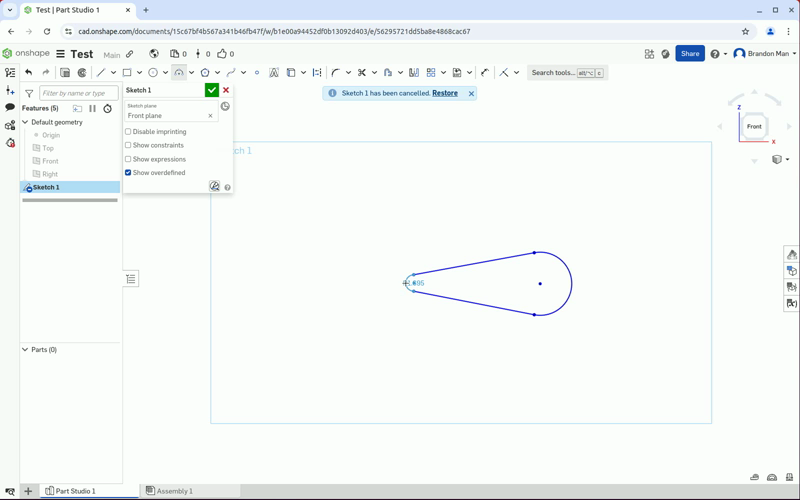
key_up(shift)
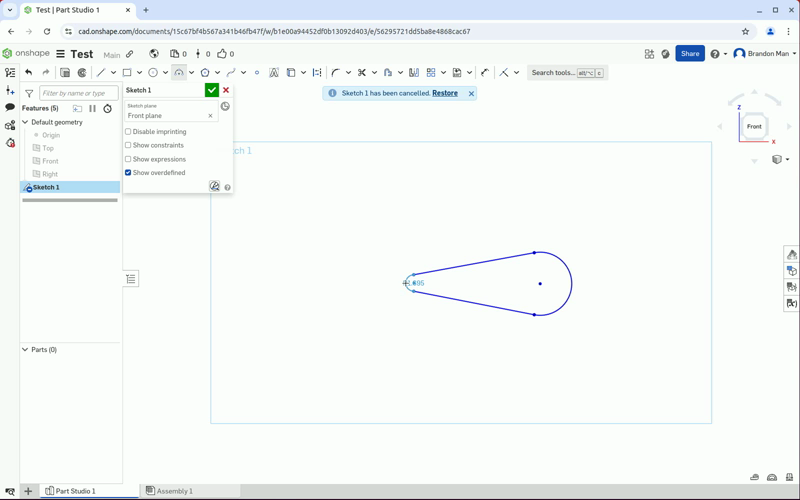
key(esc)
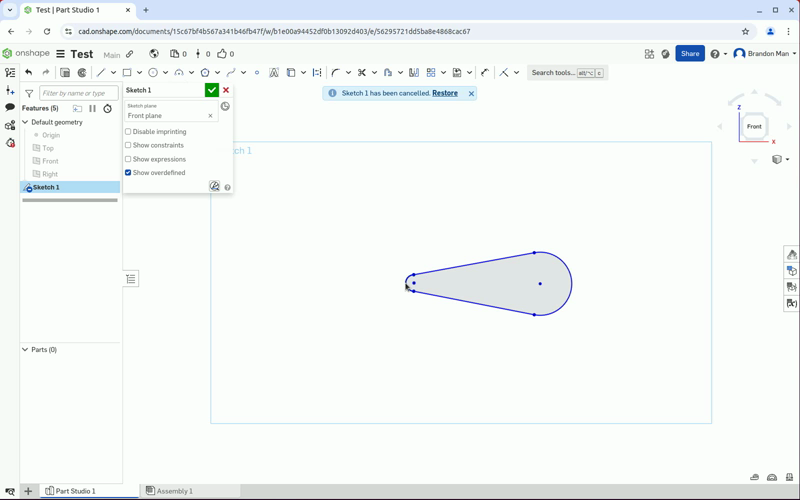
key(c)
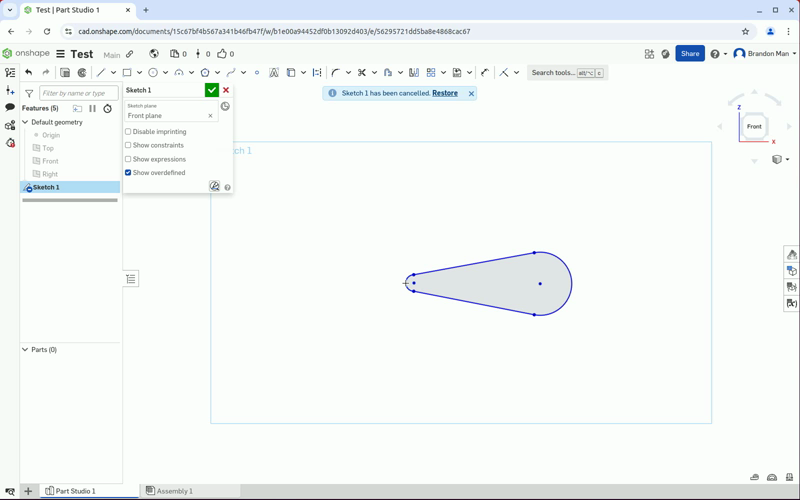
key_down(shift)
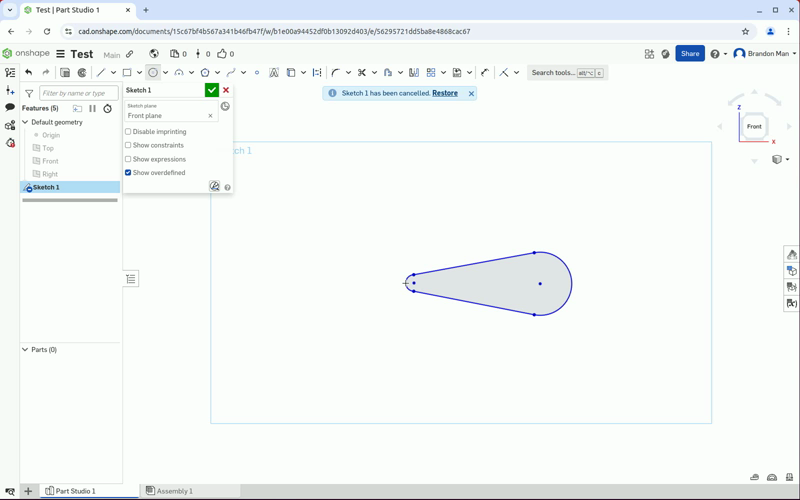
mouse_move(413, 282)
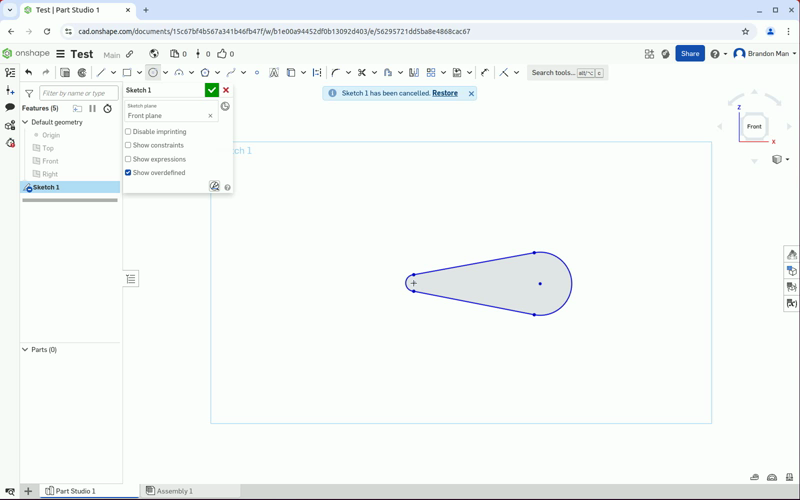
click(413, 282)
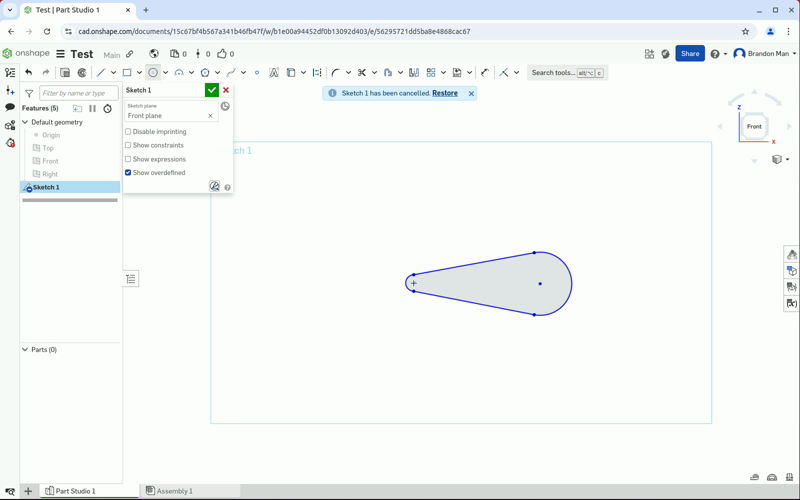
key_up(shift)
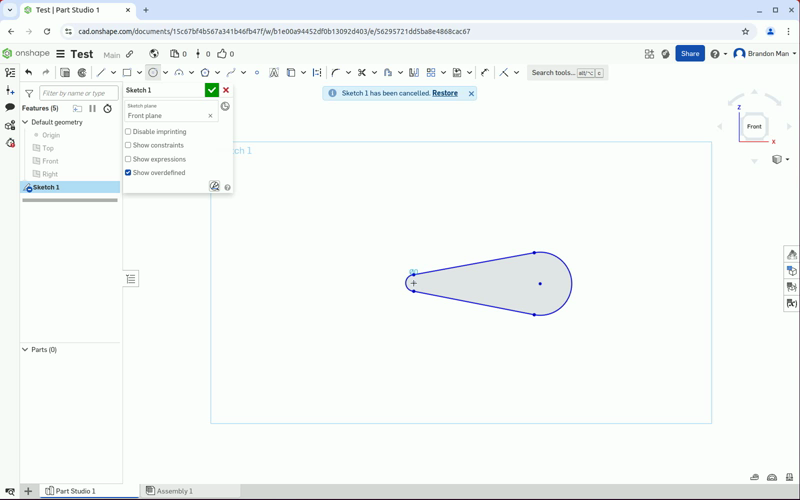
mouse_move(417, 282)
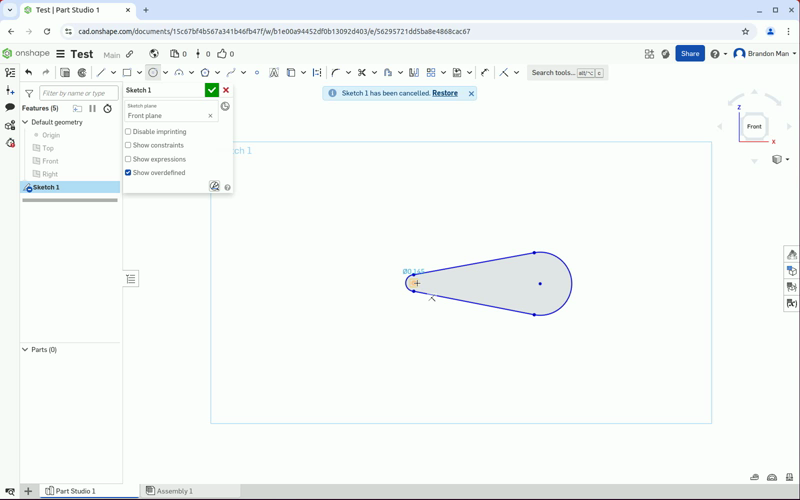
scroll(6)
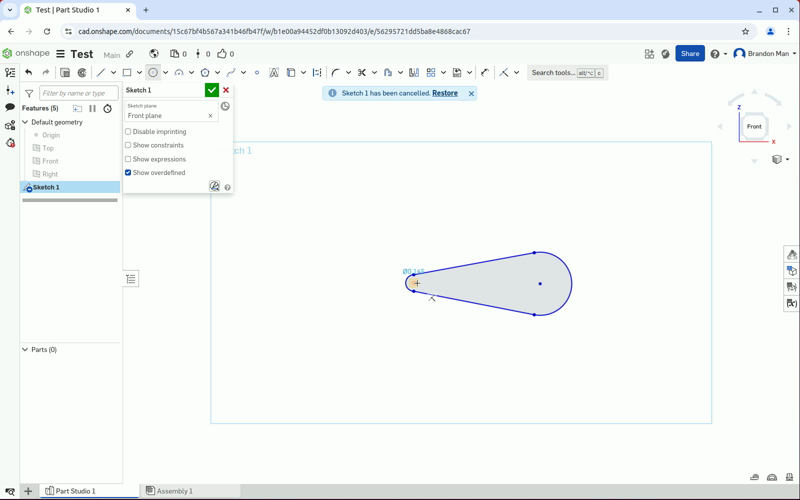
scroll(6)
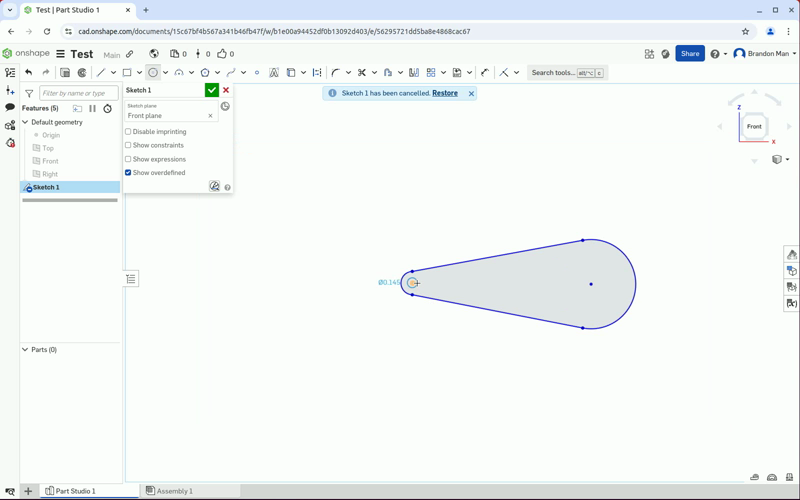
scroll(6)
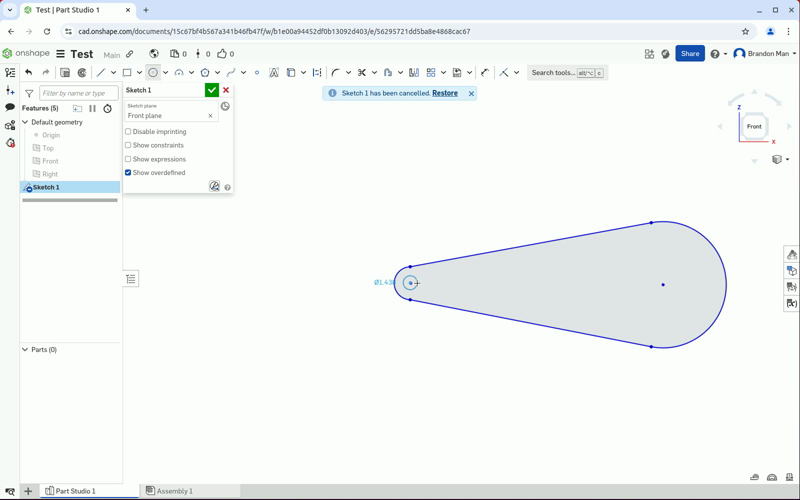
scroll(6)
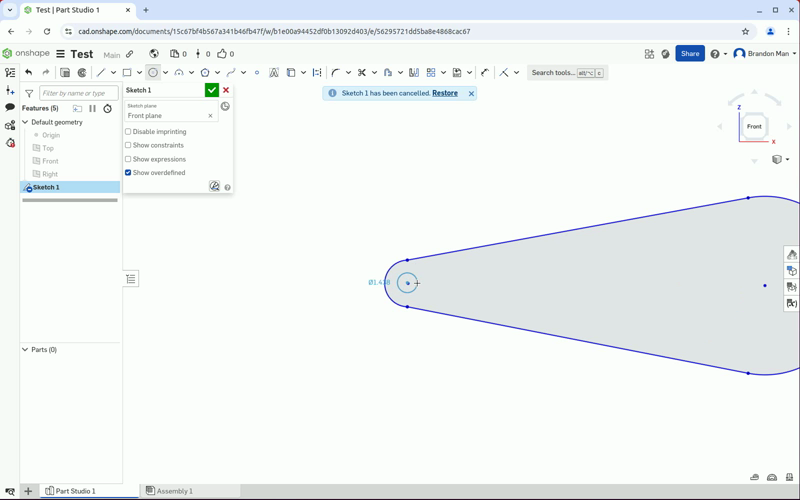
scroll(6)
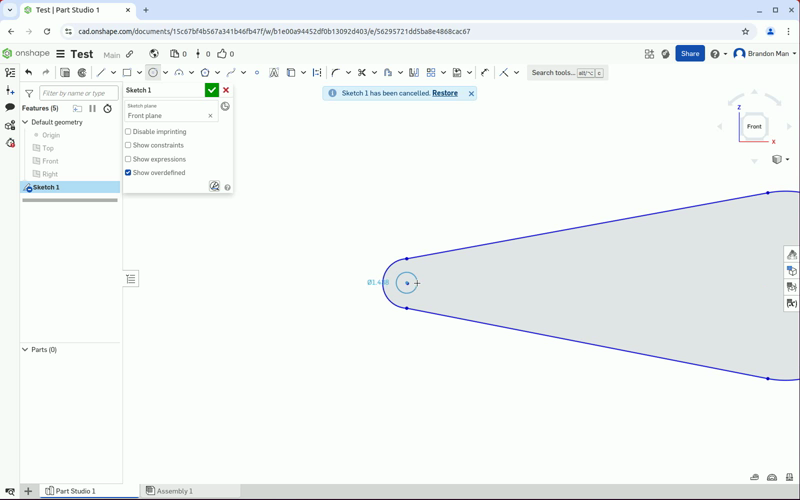
scroll(6)
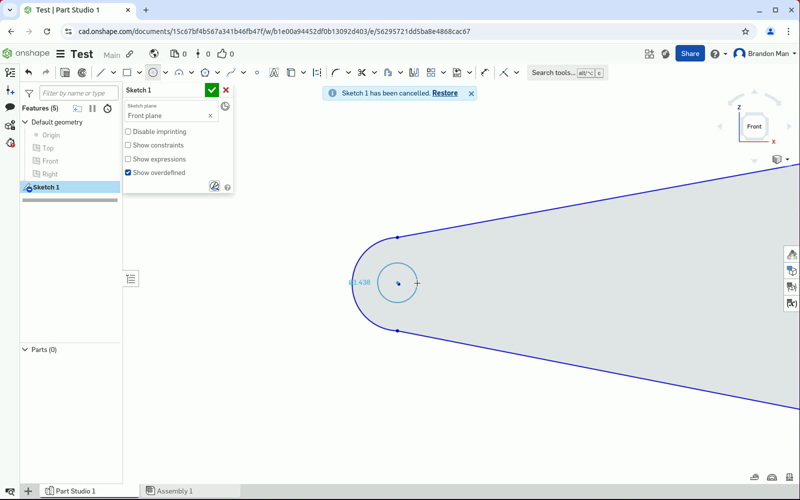
scroll(6)
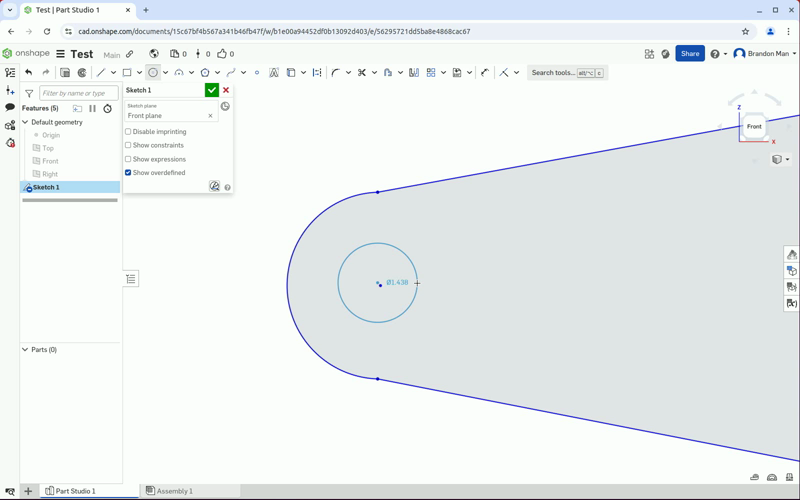
click(417, 282)
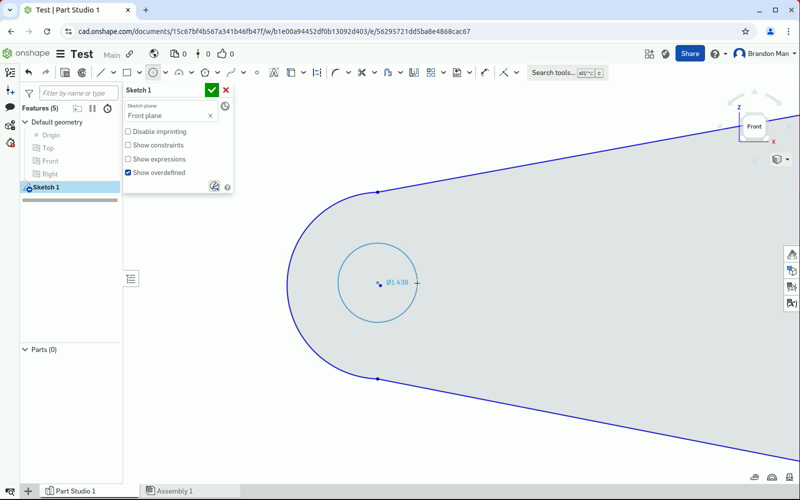
scroll(-6)
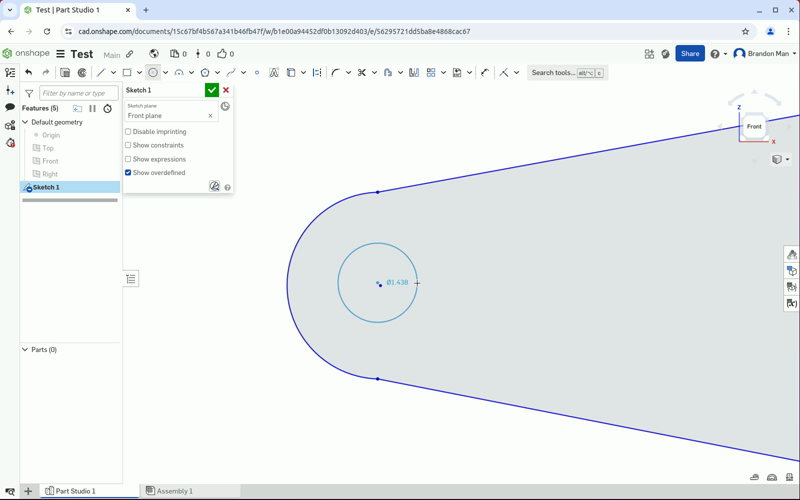
scroll(-6)
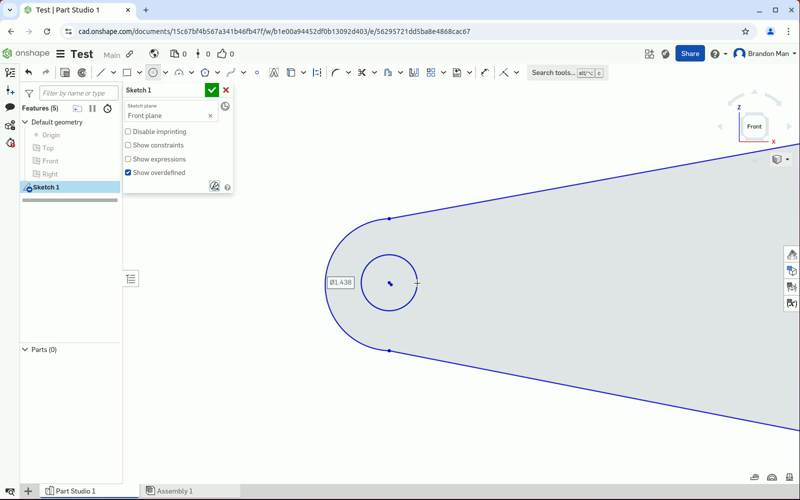
scroll(-6)
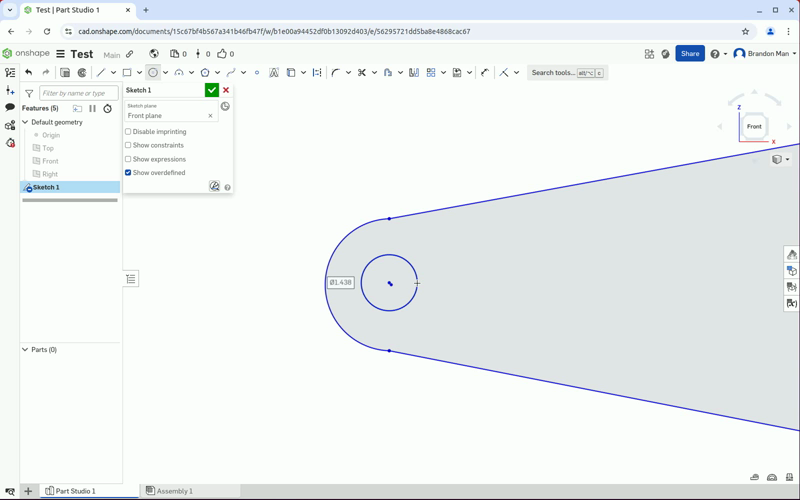
scroll(-6)
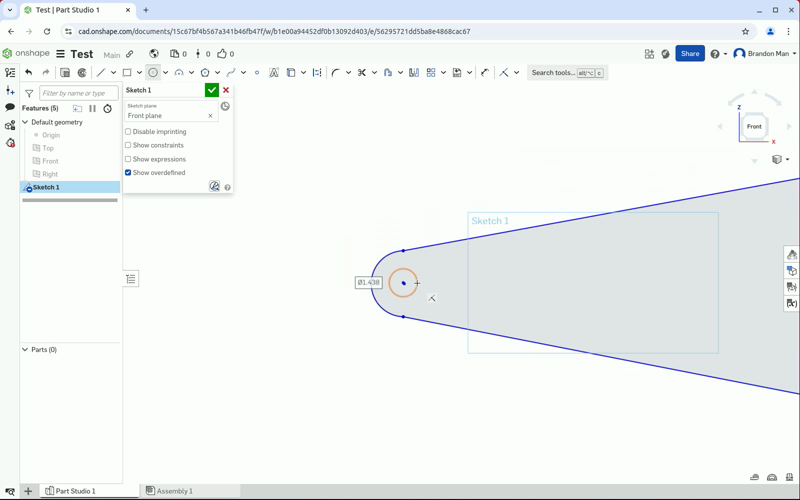
scroll(-6)
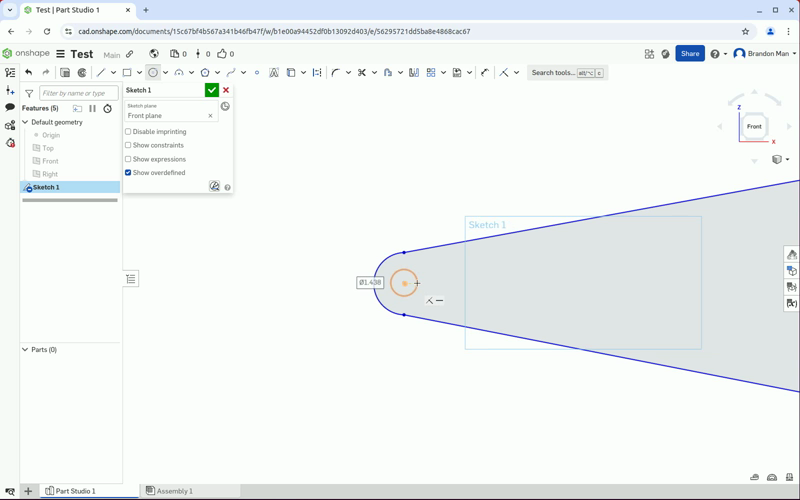
scroll(-6)
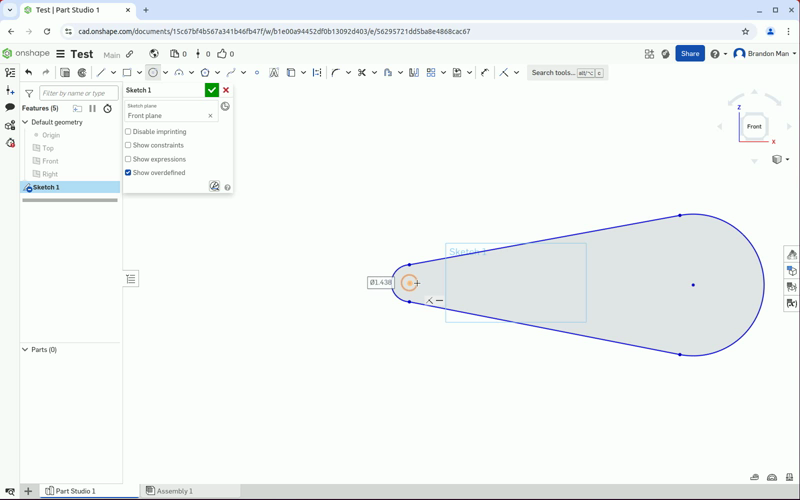
scroll(-6)
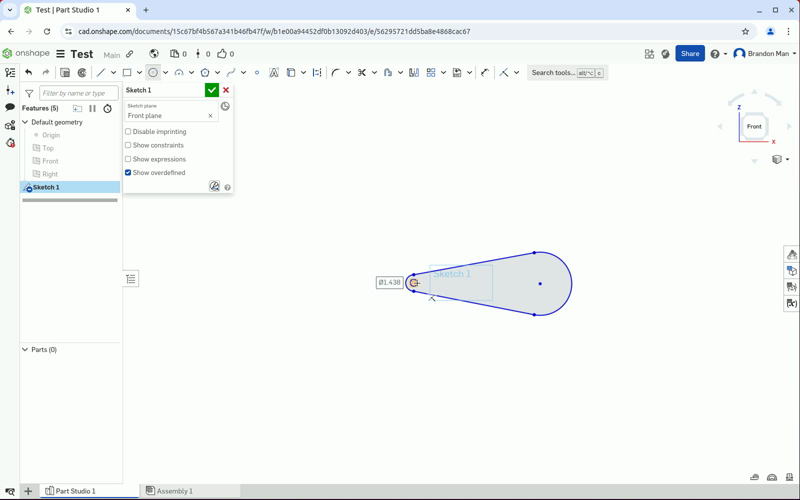
key(esc)
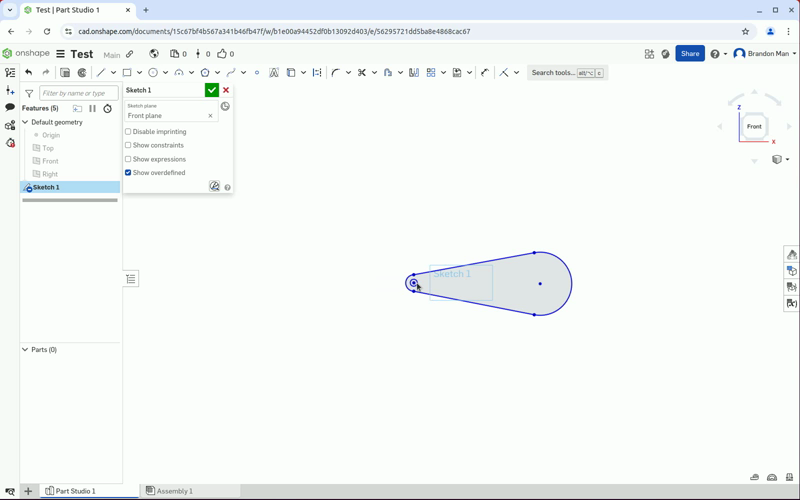
mouse_move(557, 280)
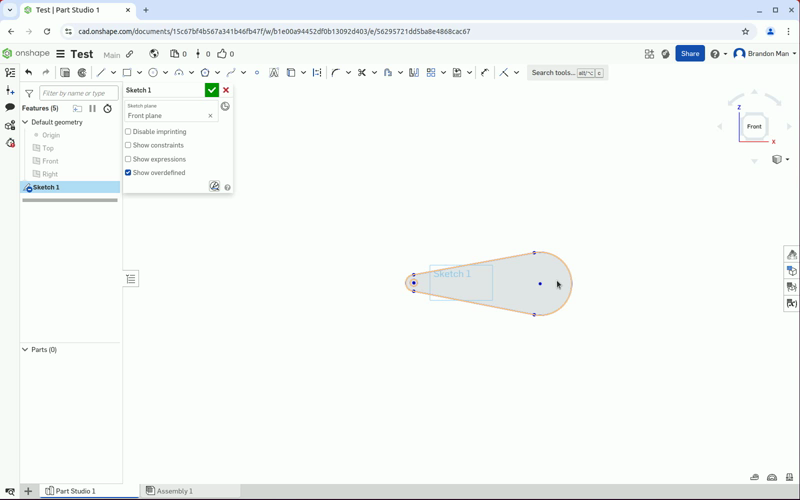
click(557, 280)
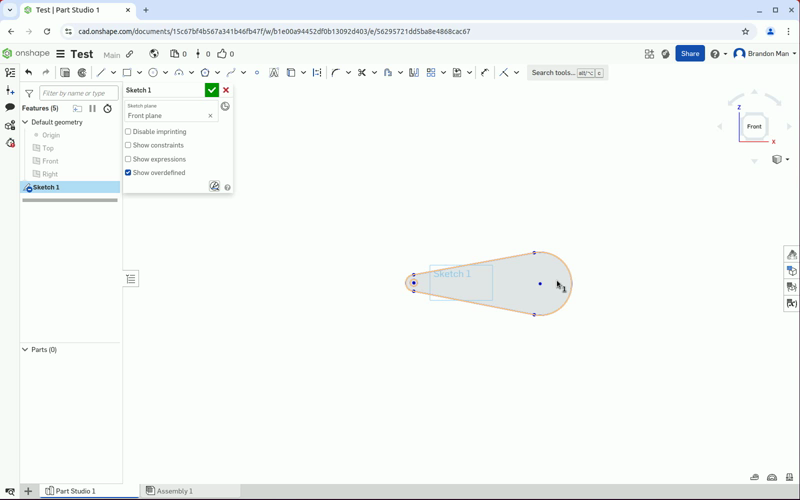
mouse_move(73, 352)
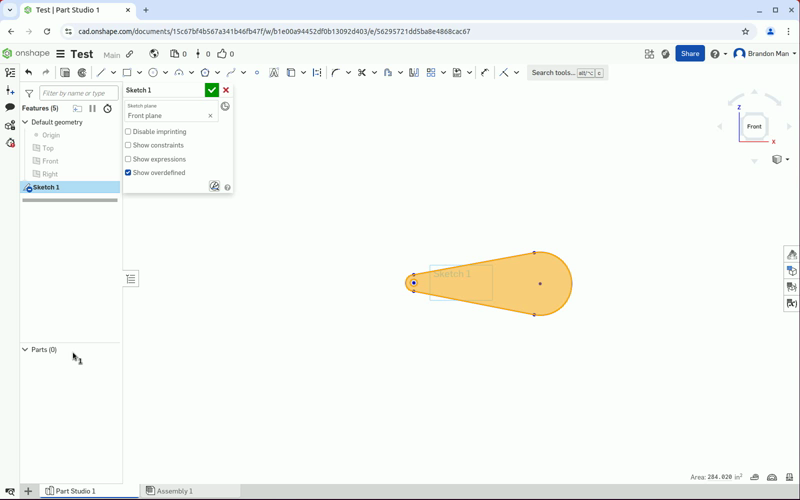
key(shift+y)
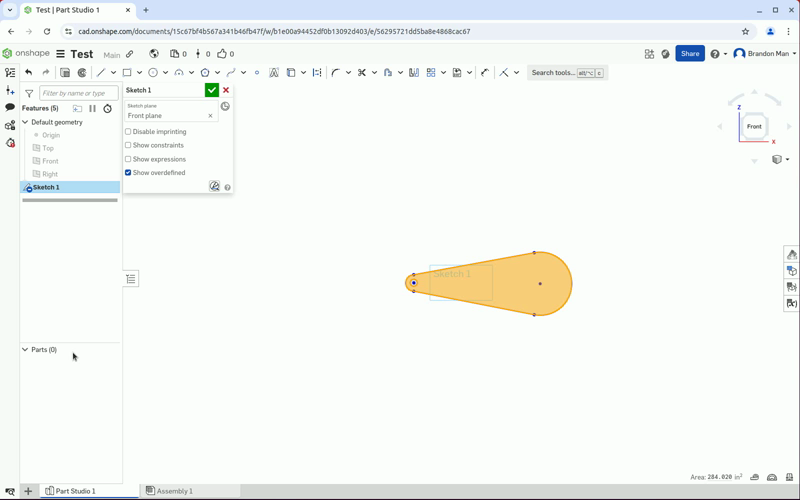
key(shift+e)
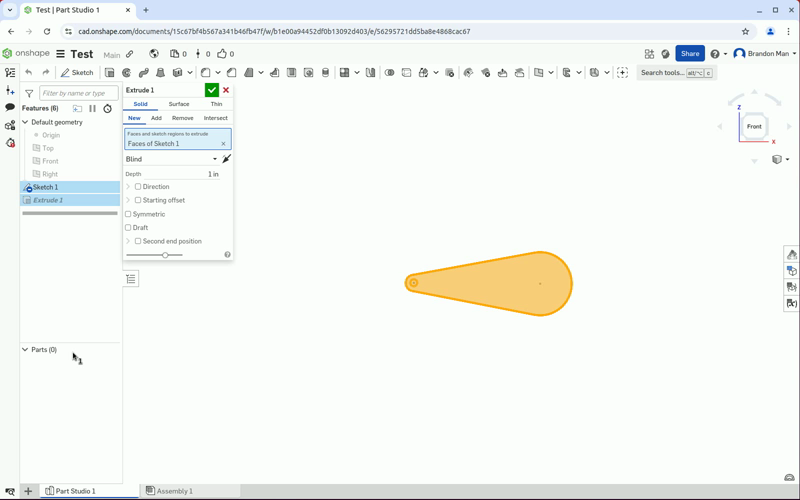
mouse_move(143, 106)
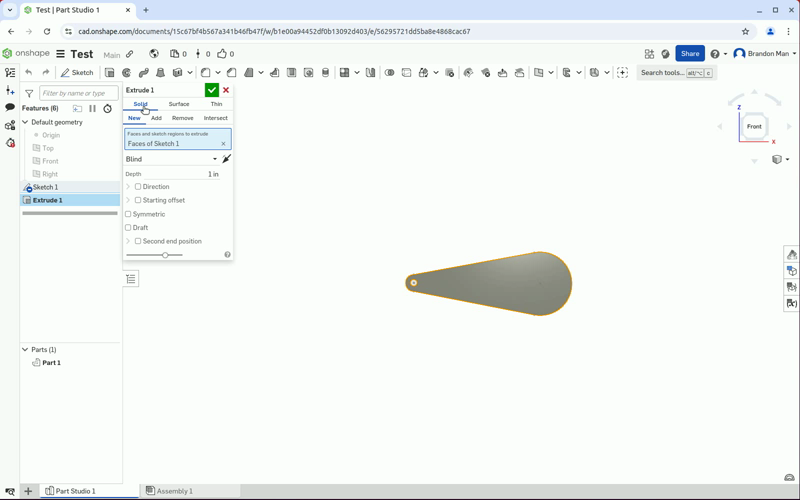
click(143, 106)
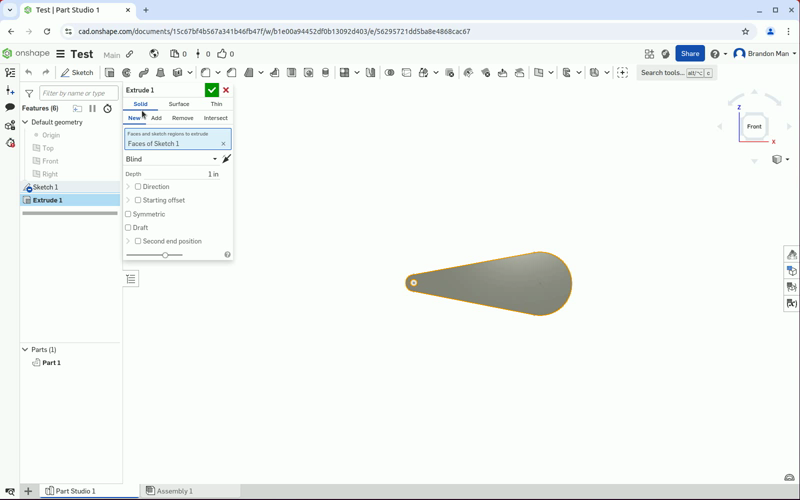
mouse_move(137, 120)
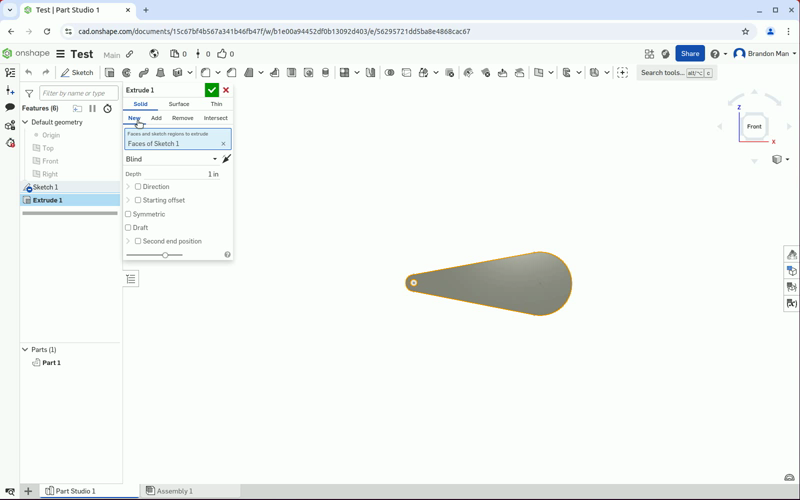
click(137, 120)
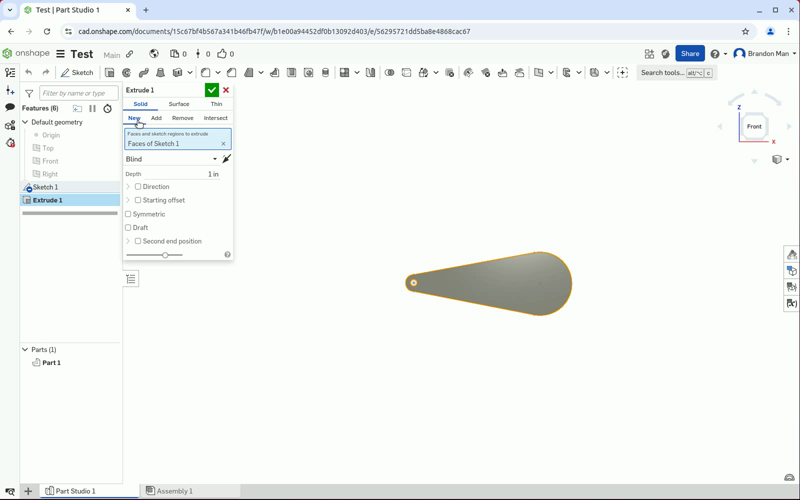
key(tab, 4)
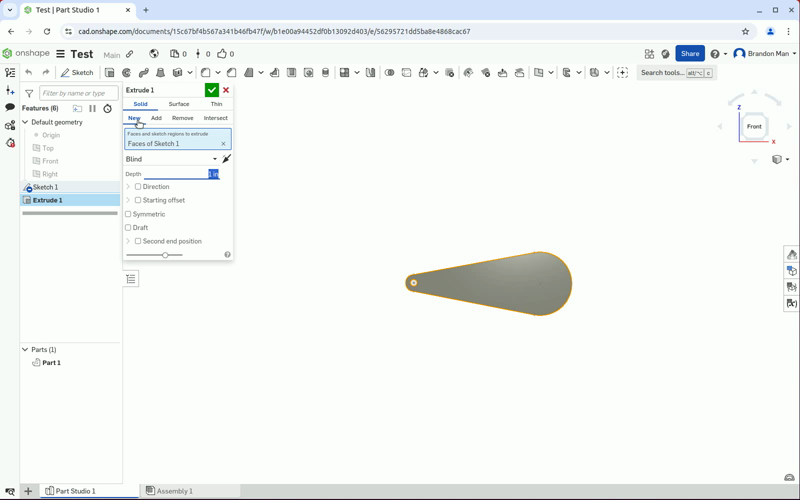
text(1.685)
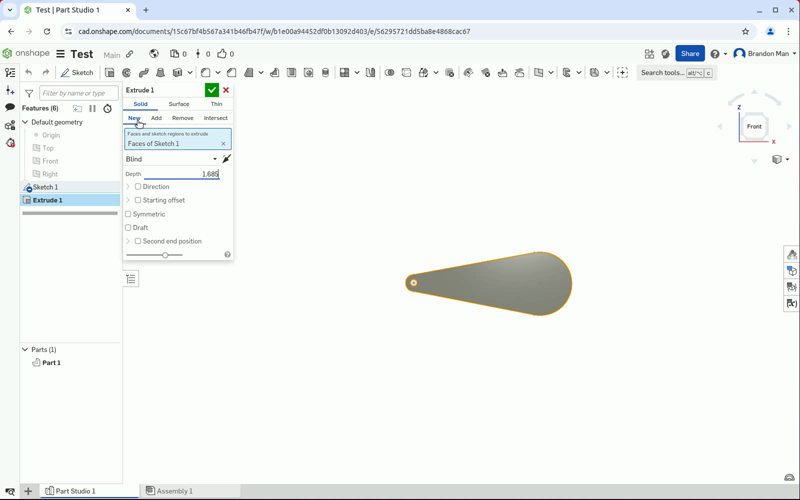
key(enter)
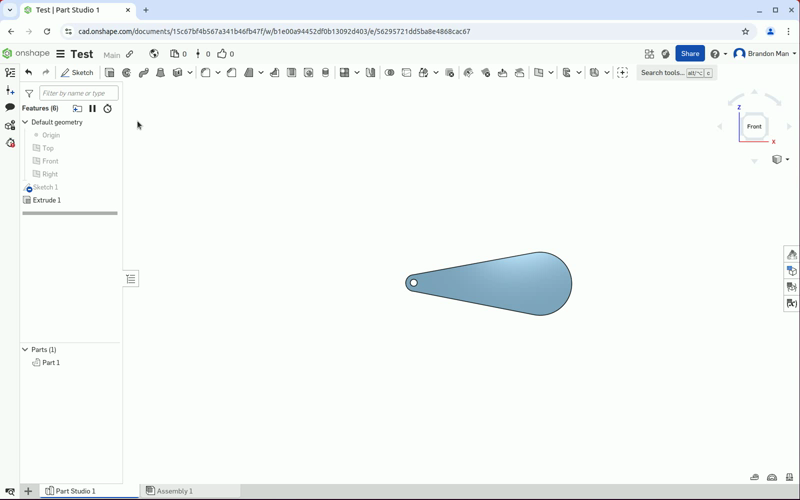
key(shift+h)
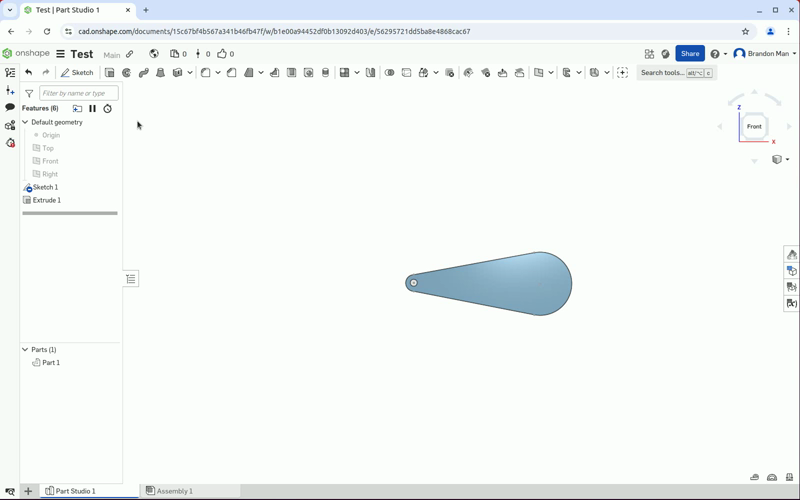
key(shift+h)
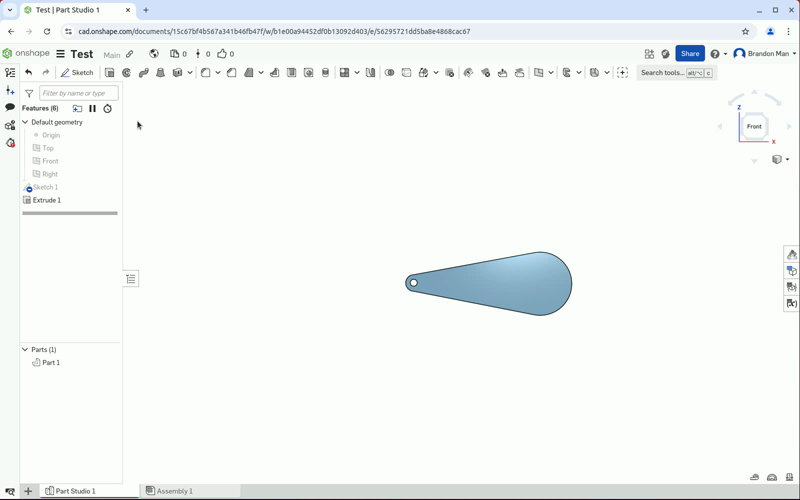
mouse_move(73, 189)
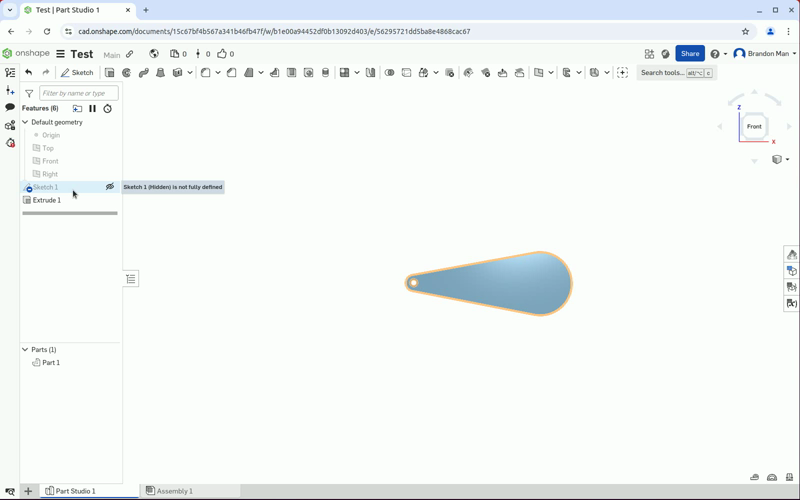
click(73, 189)
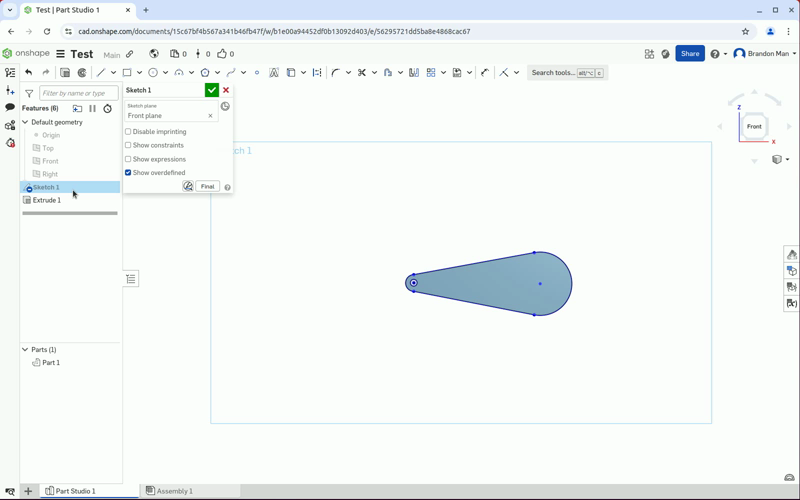
mouse_move(229, 92)
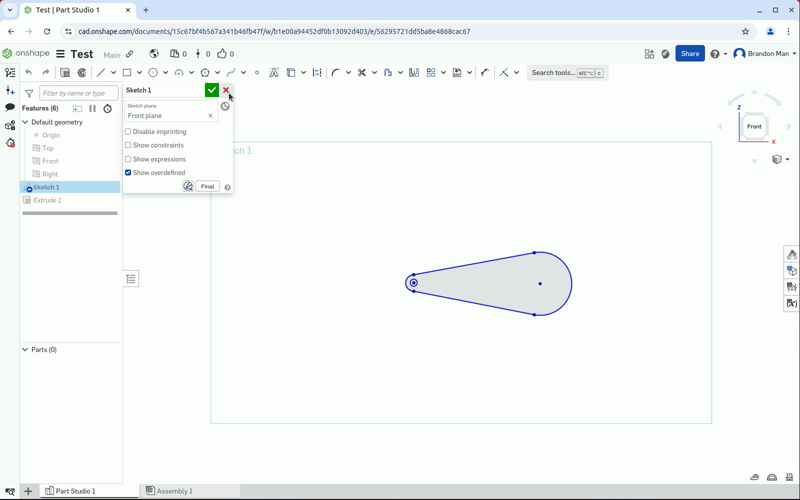
click(229, 92)
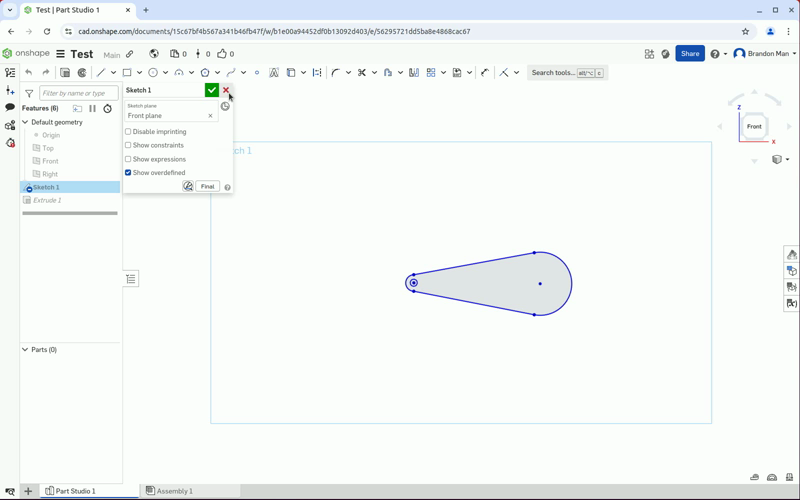
key(shift+s)
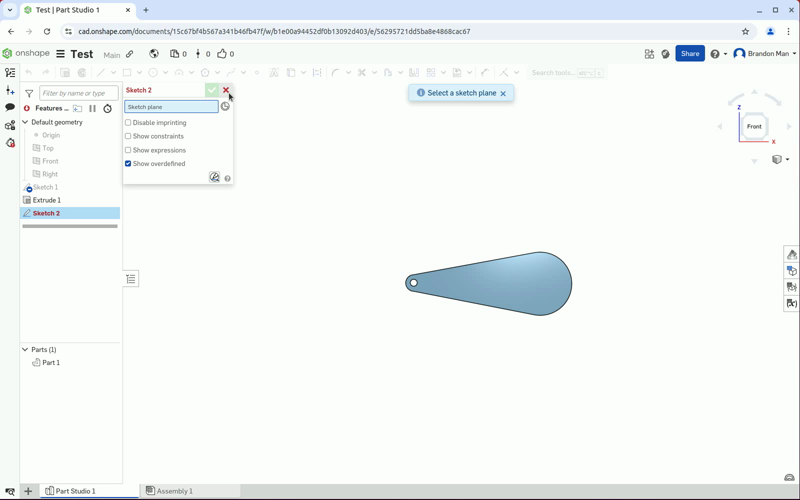
mouse_move(73, 163)
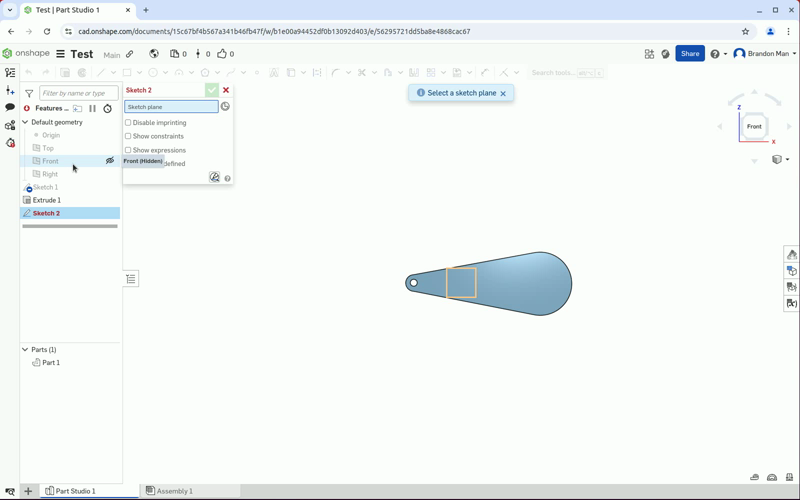
click(73, 163)
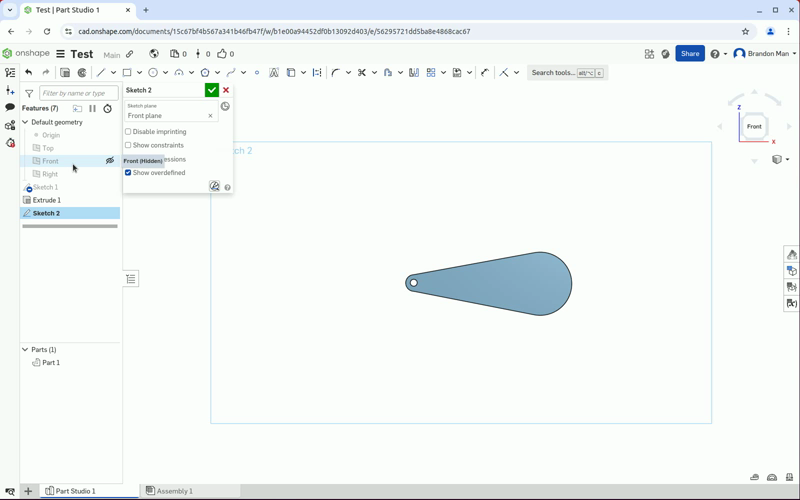
mouse_move(73, 352)
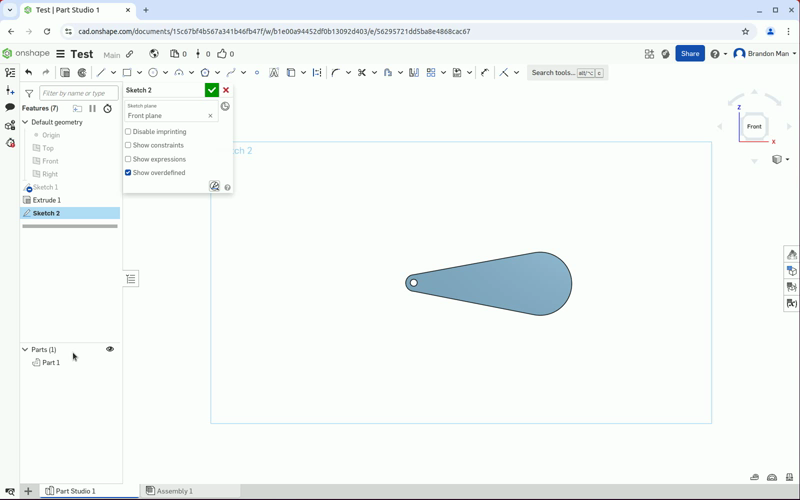
key(y)
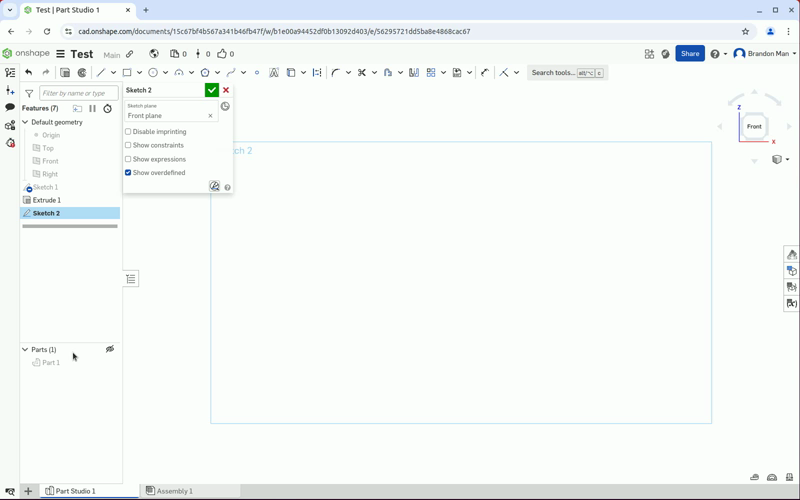
key(c)
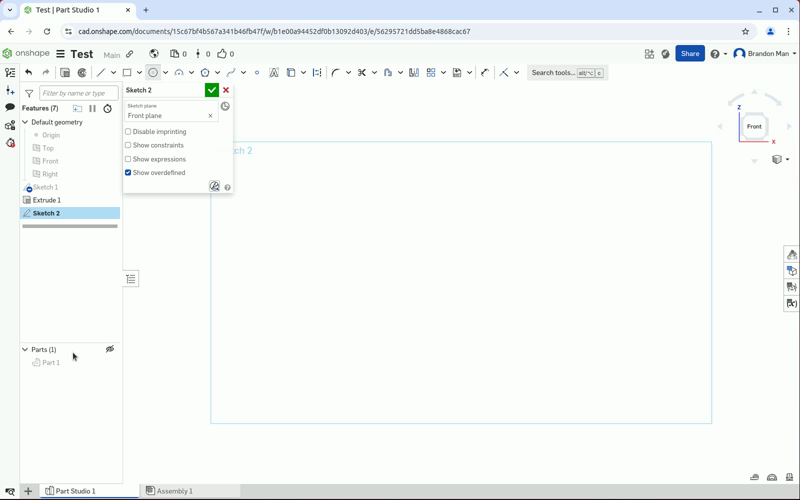
key_down(shift)
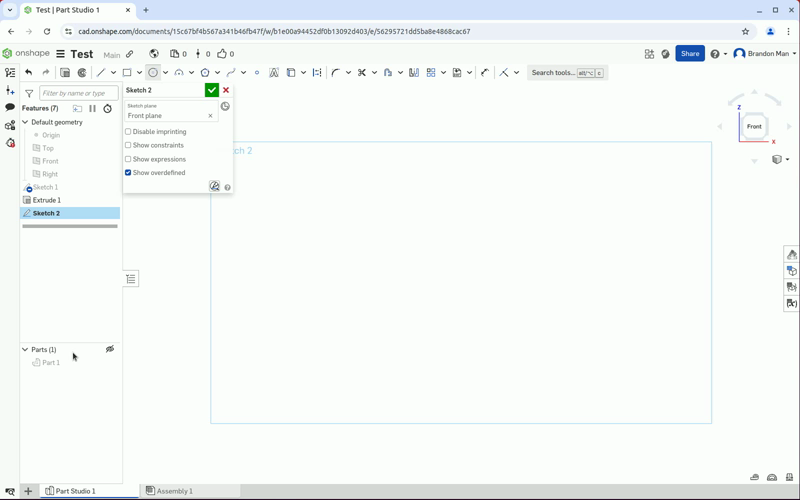
mouse_move(415, 282)
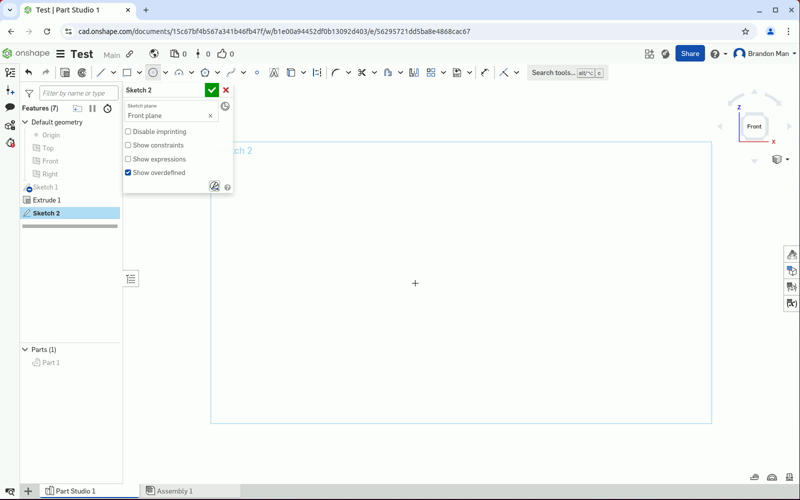
click(415, 282)
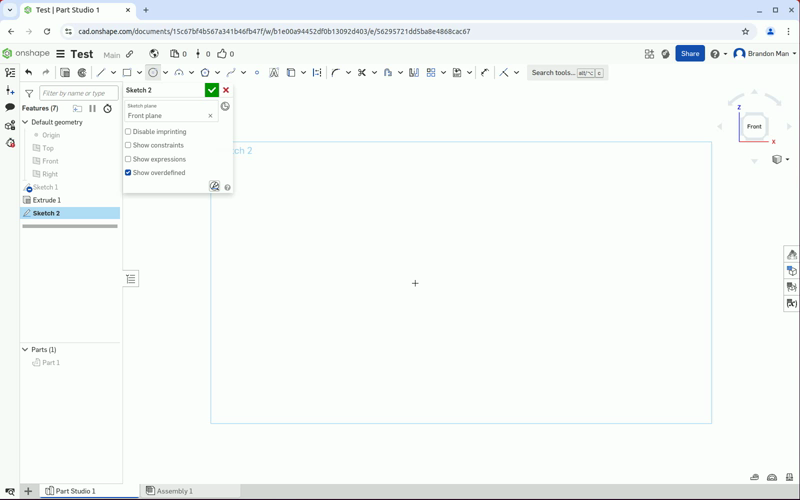
key_up(shift)
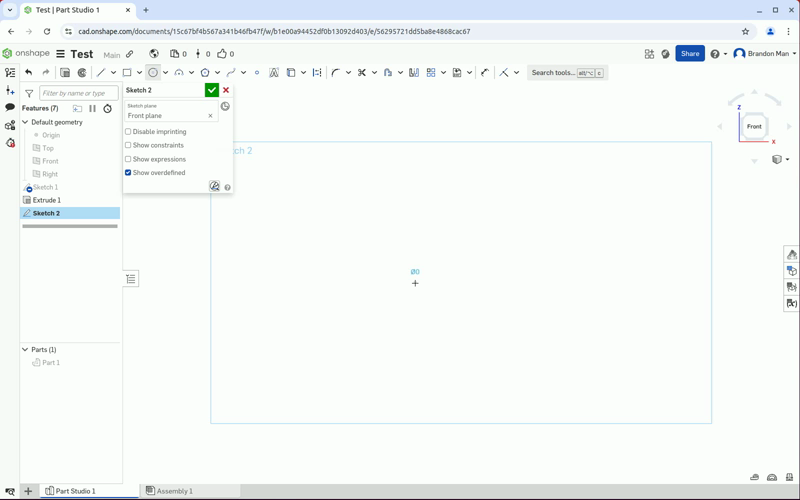
mouse_move(419, 282)
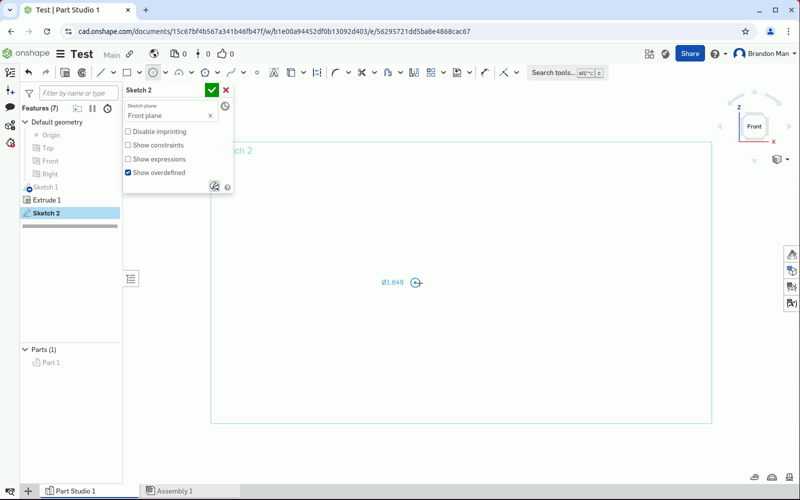
click(419, 282)
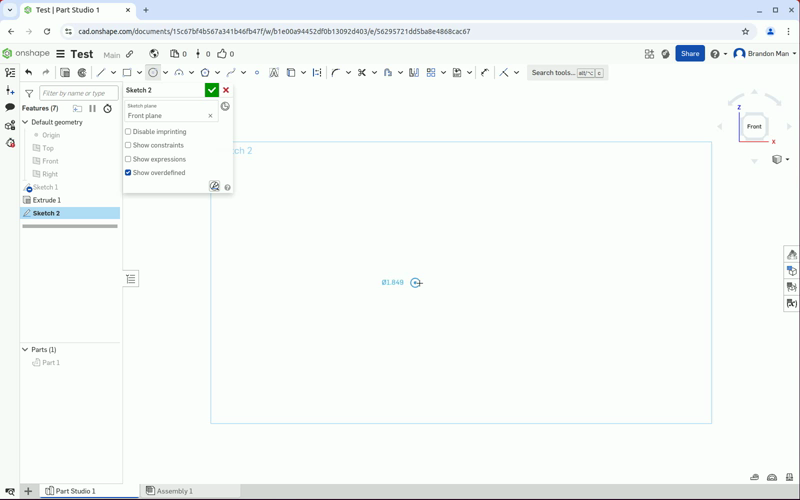
key(esc)
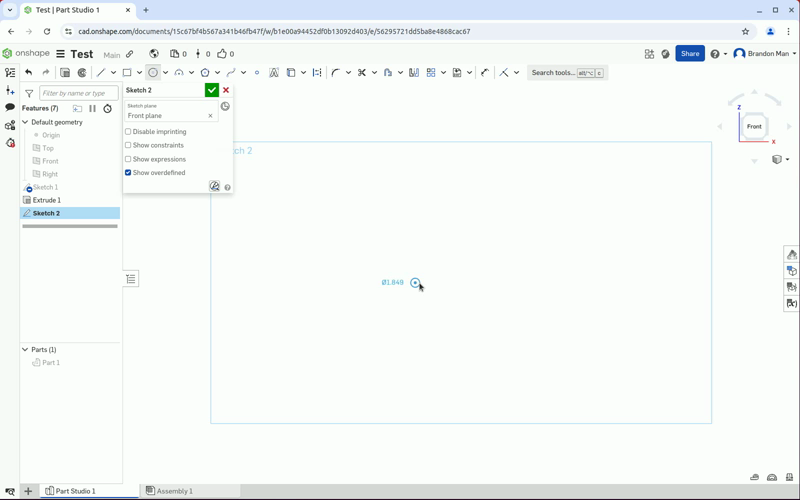
mouse_move(414, 281)
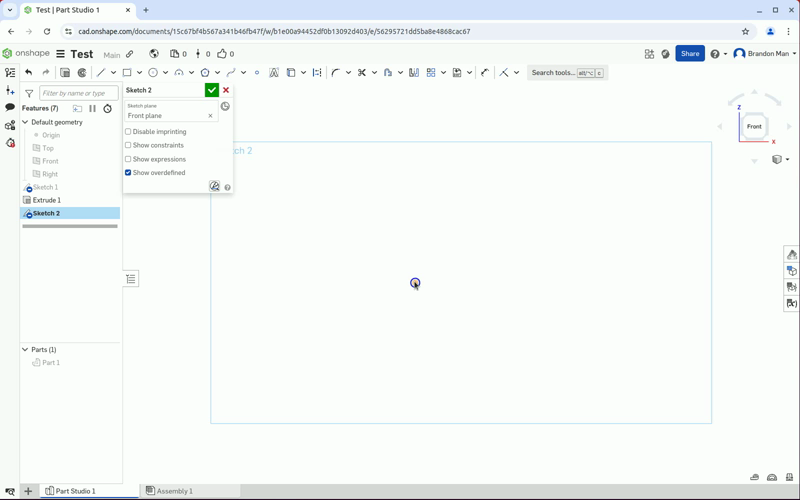
scroll(6)
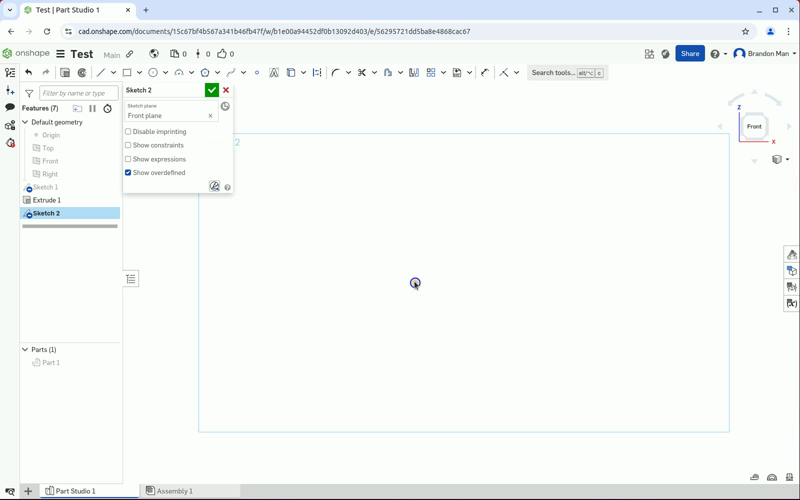
scroll(6)
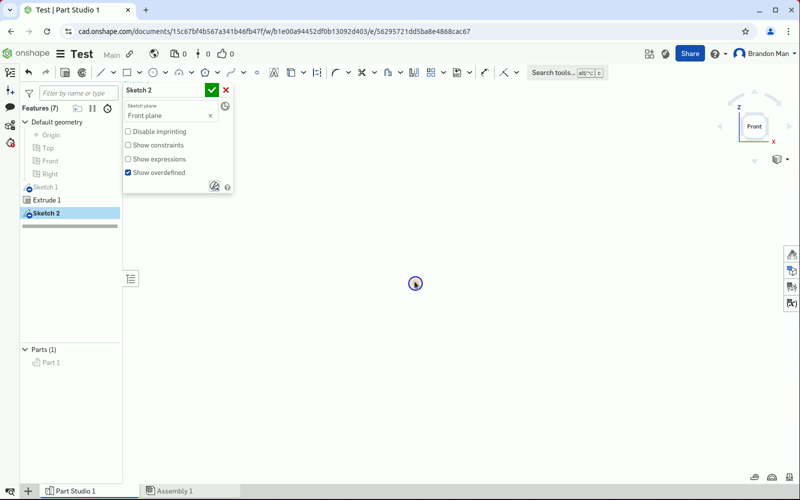
scroll(6)
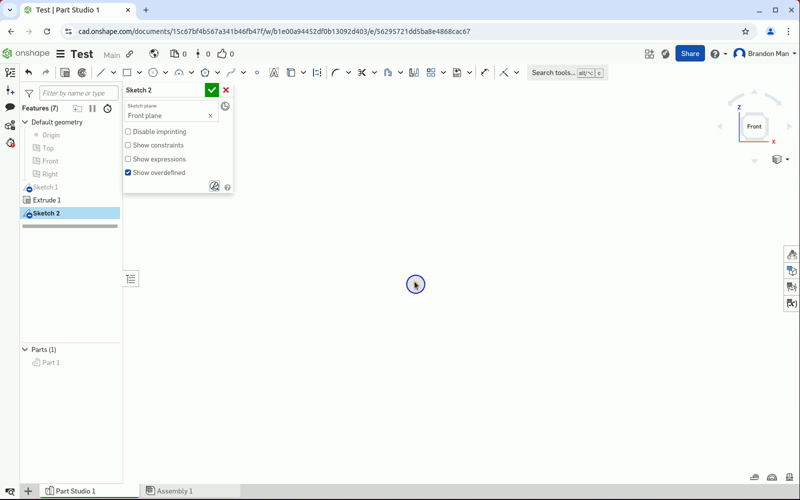
scroll(6)
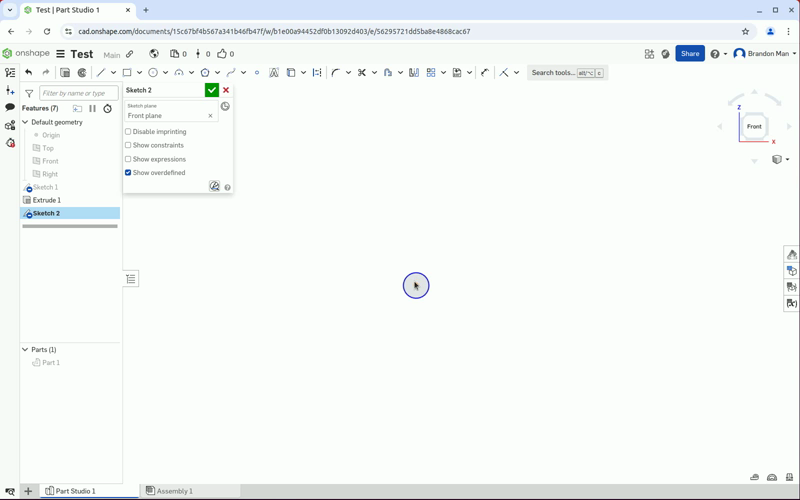
scroll(6)
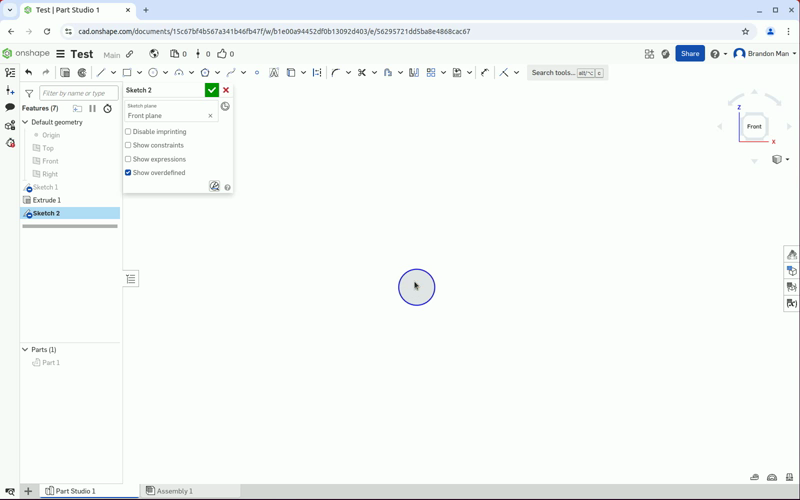
scroll(6)
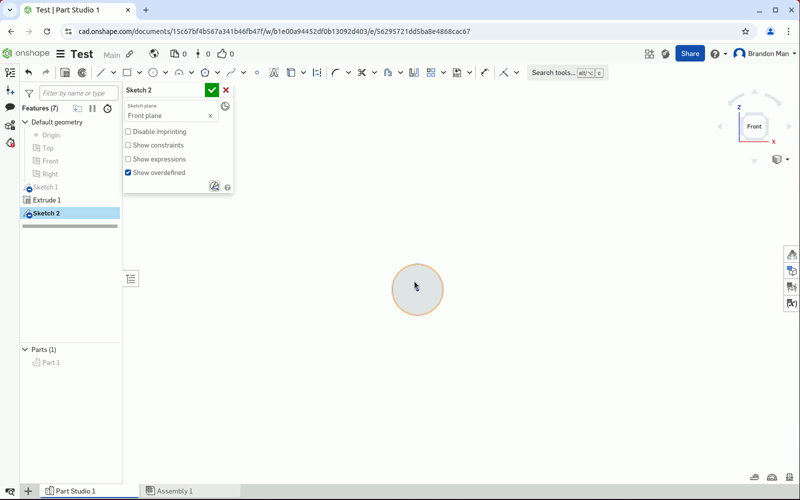
scroll(6)
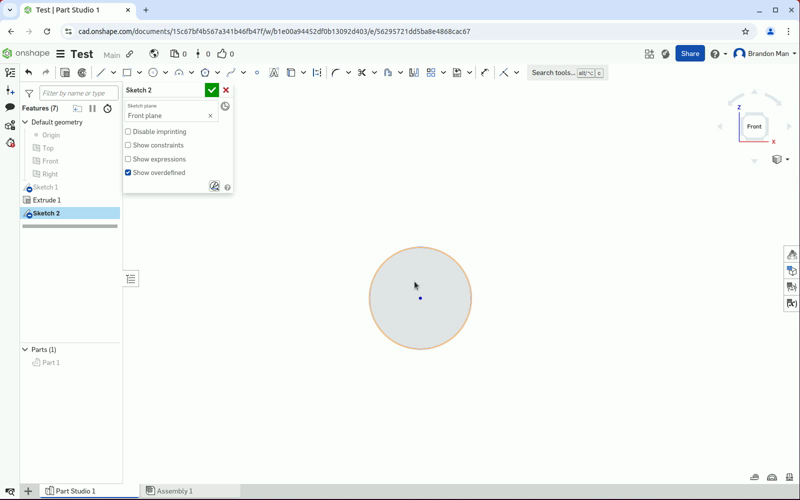
click(414, 281)
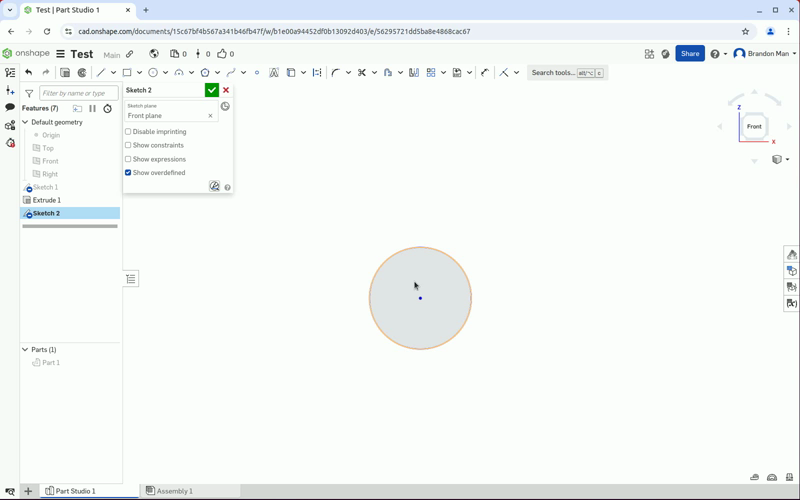
scroll(-6)
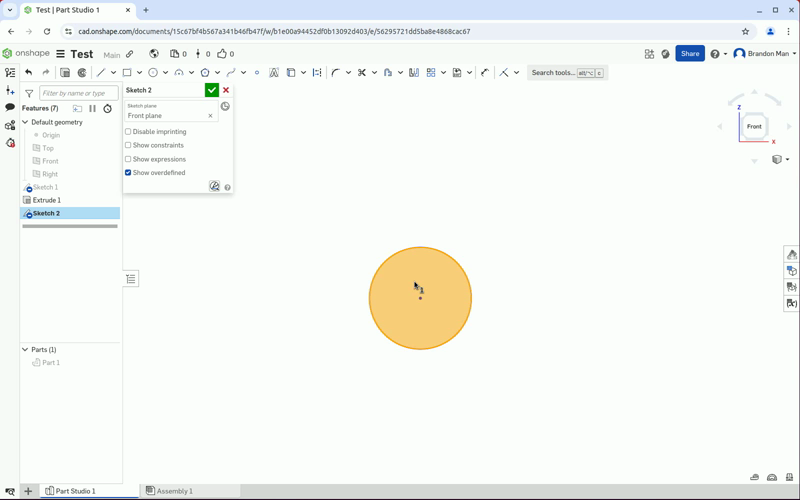
scroll(-6)
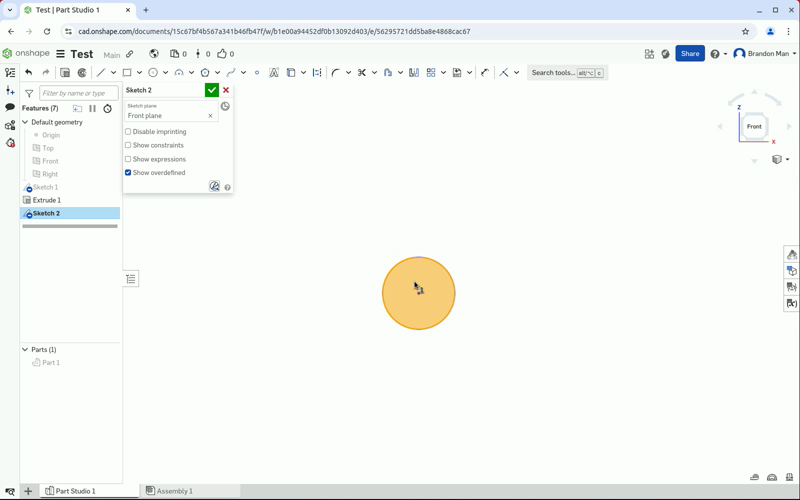
scroll(-6)
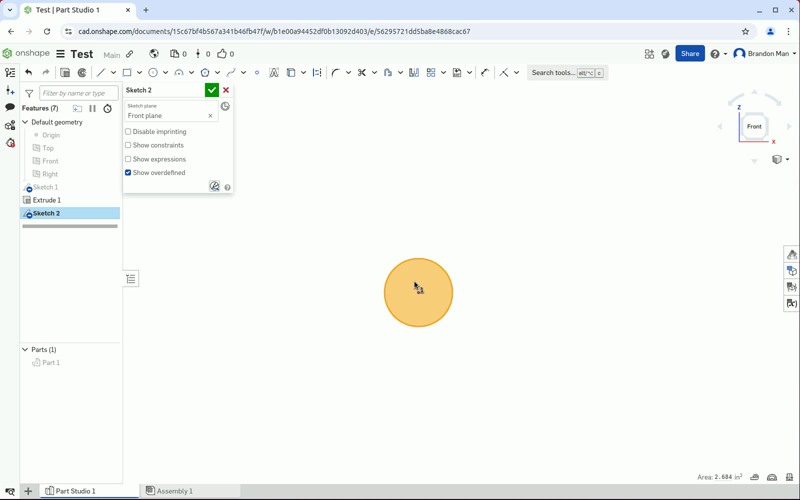
scroll(-6)
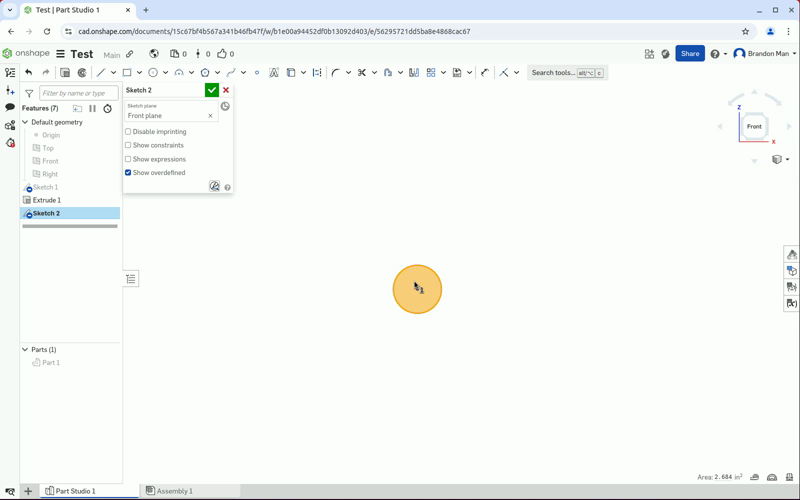
scroll(-6)
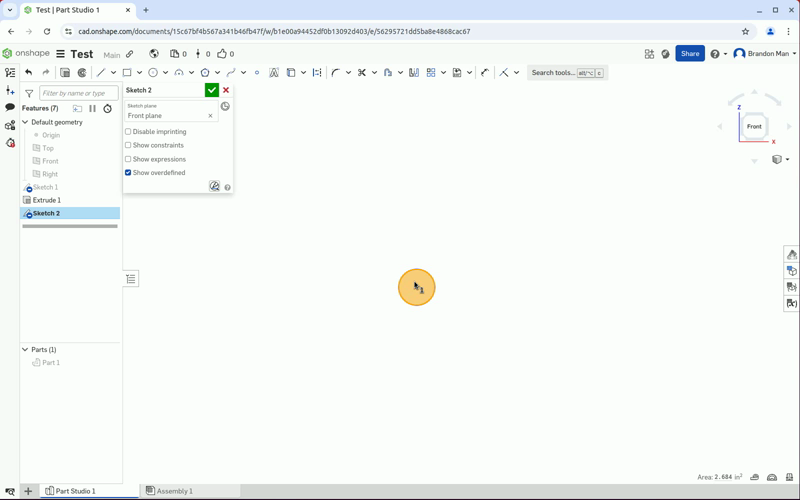
scroll(-6)
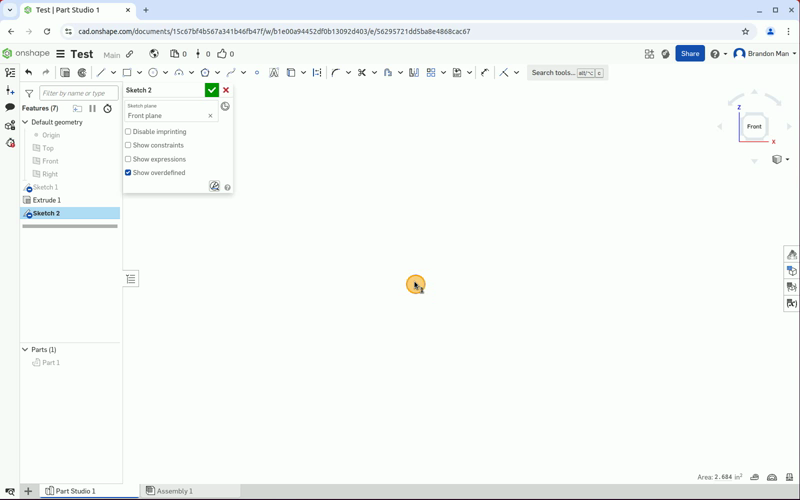
scroll(-6)
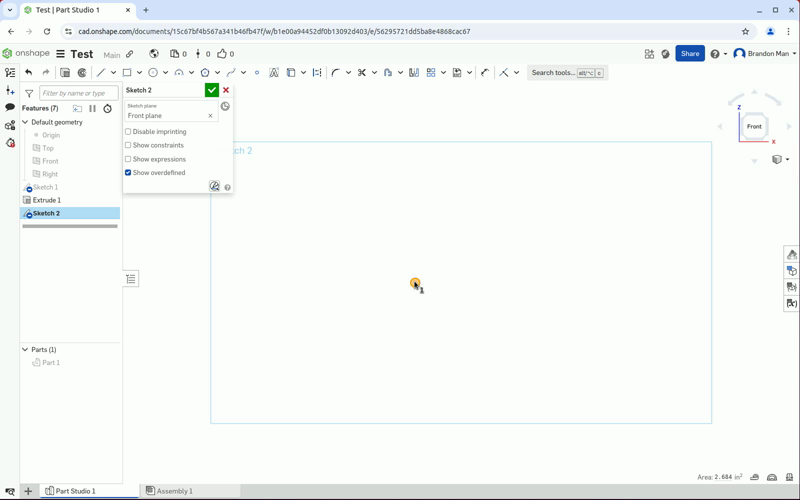
mouse_move(73, 352)
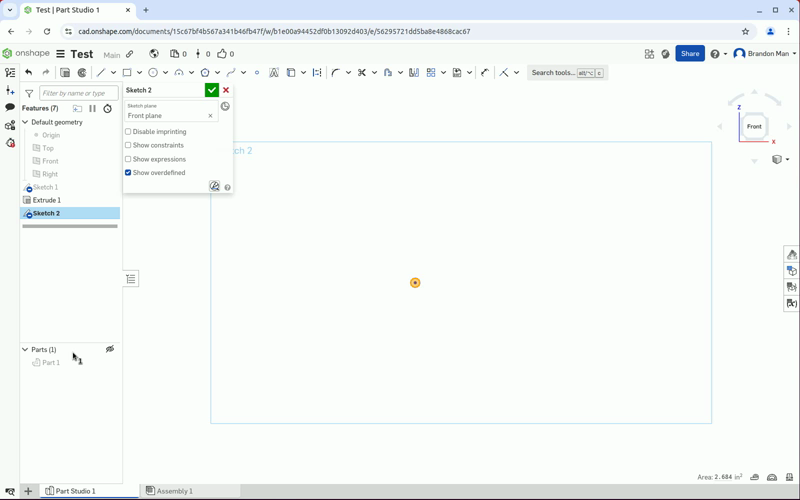
key(shift+y)
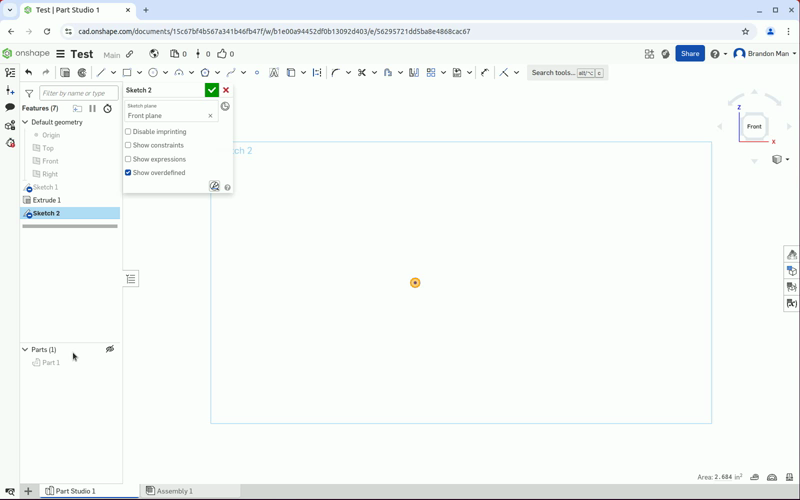
key(shift+e)
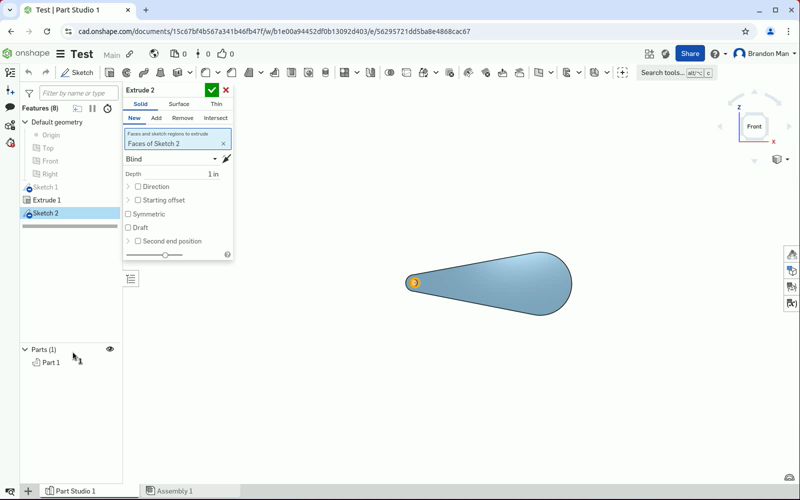
mouse_move(143, 106)
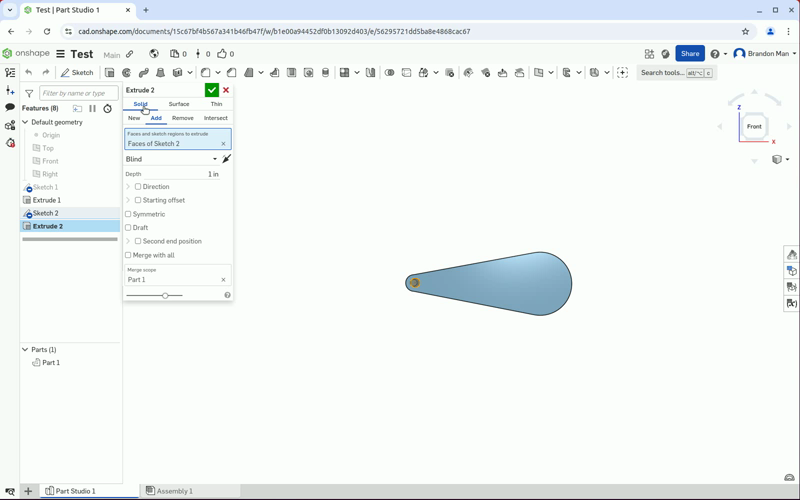
click(143, 106)
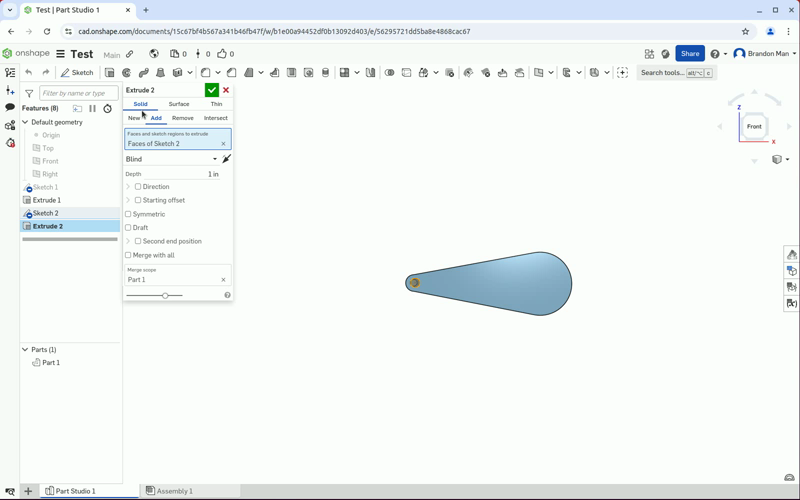
mouse_move(137, 120)
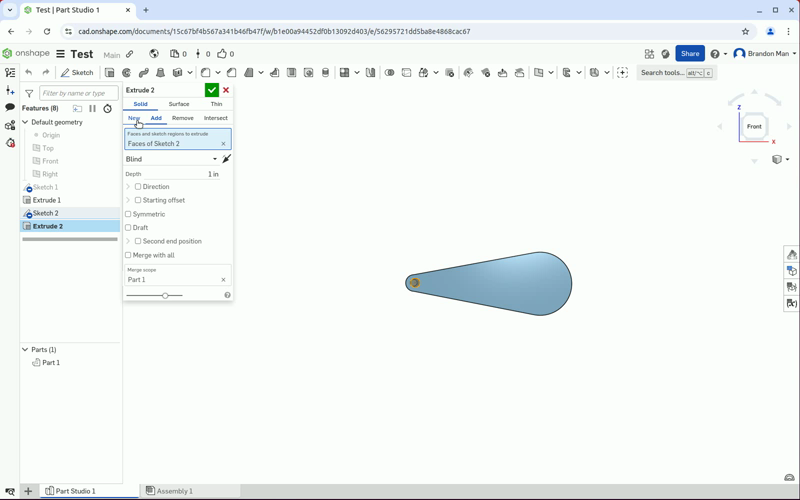
click(137, 120)
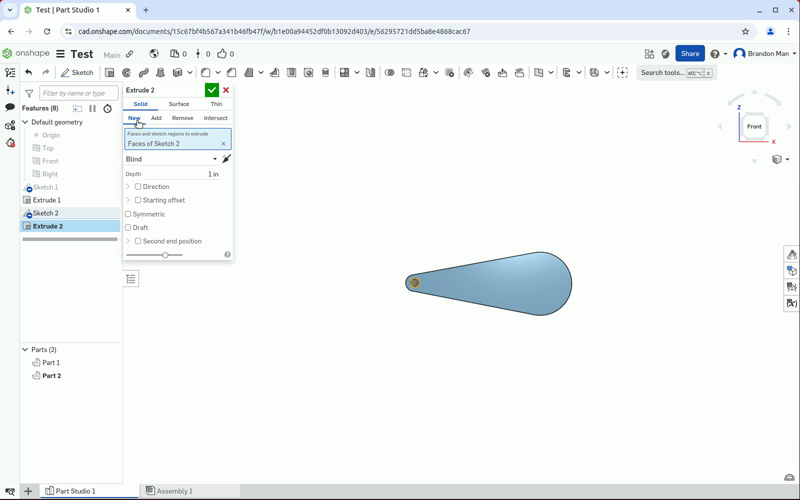
key(tab, 4)
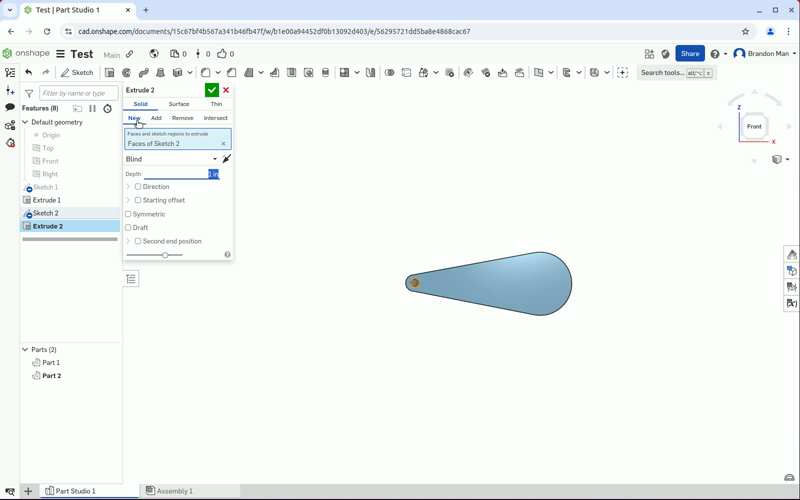
text(2.889)
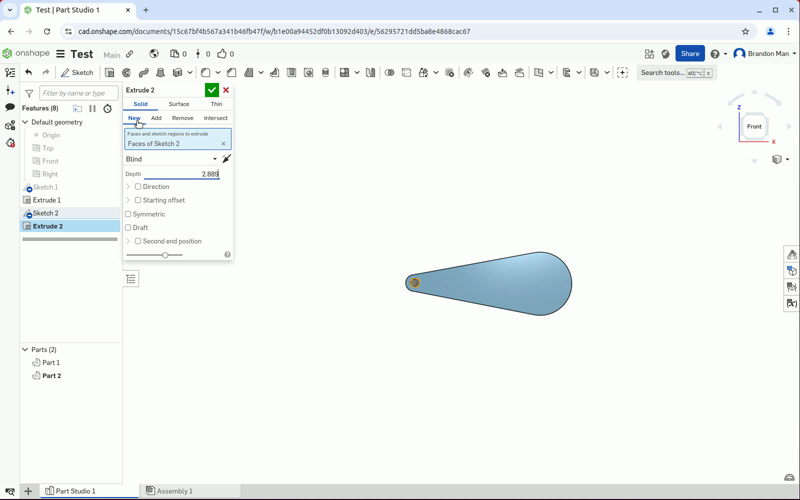
key(enter)
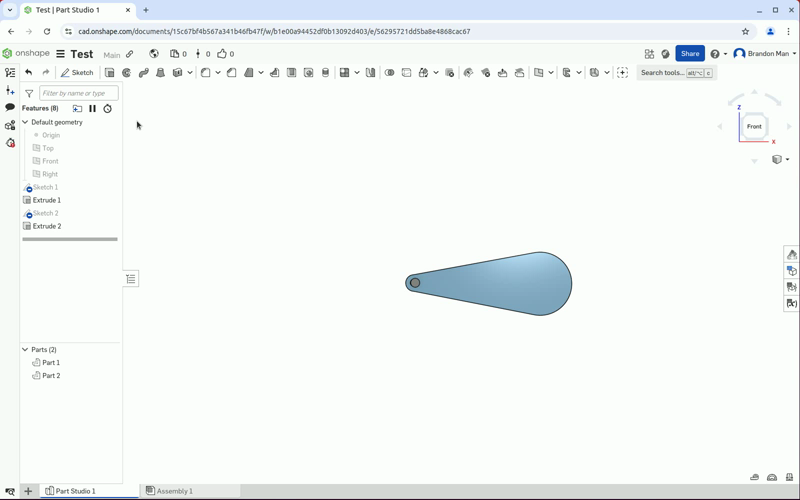
key(shift+h)
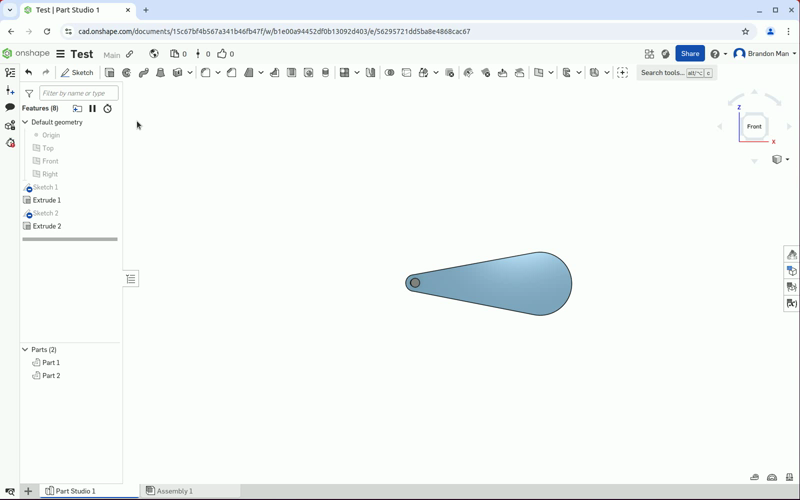
key(shift+h)
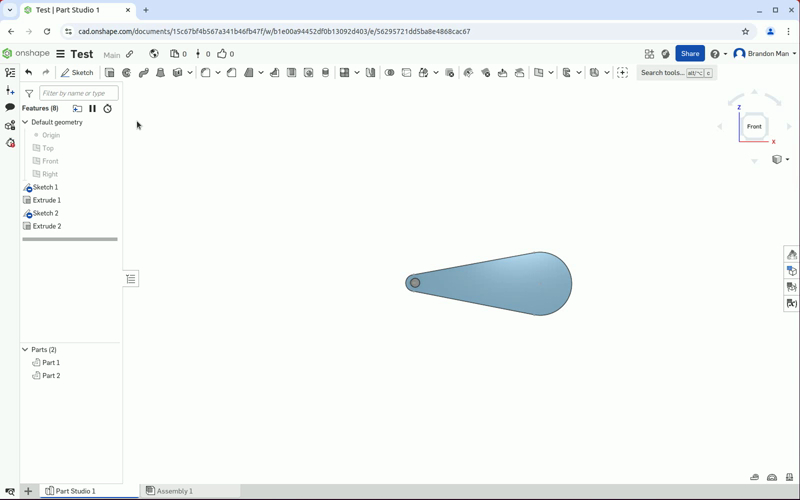
key(shift+7)
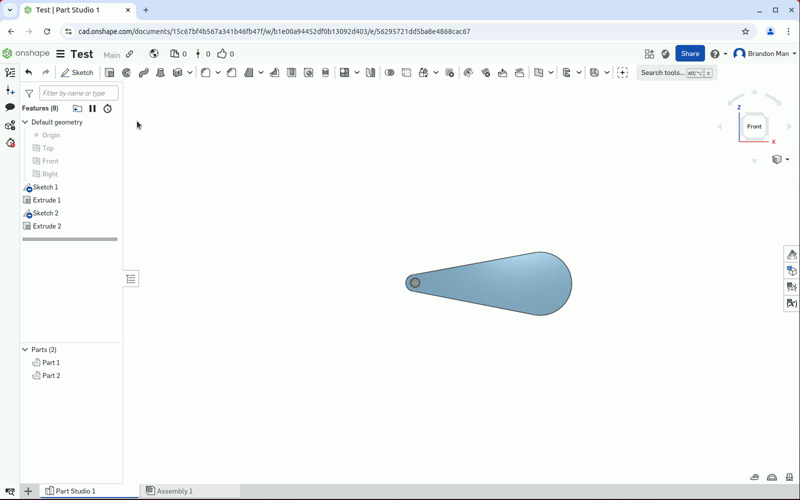
key(left, 2)
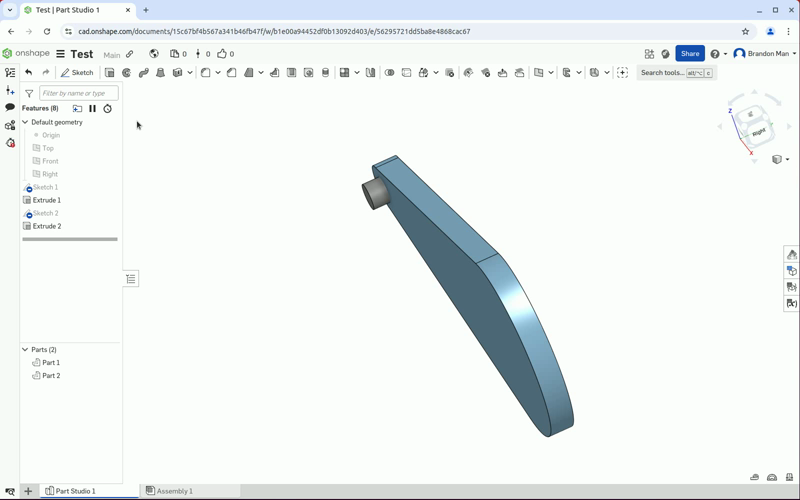
key(down, 2)
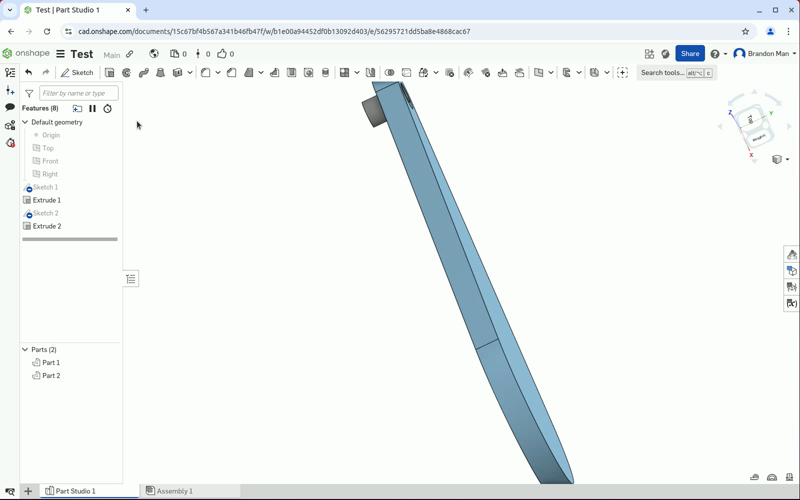
key(up, 2)
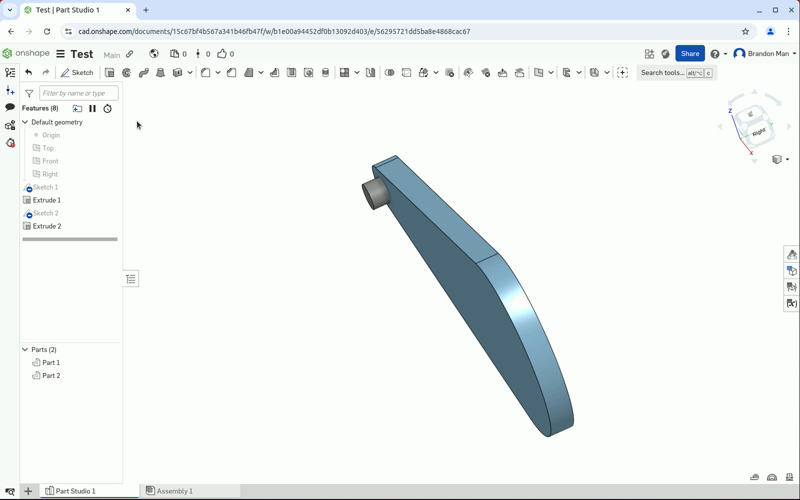
key(right, 2)
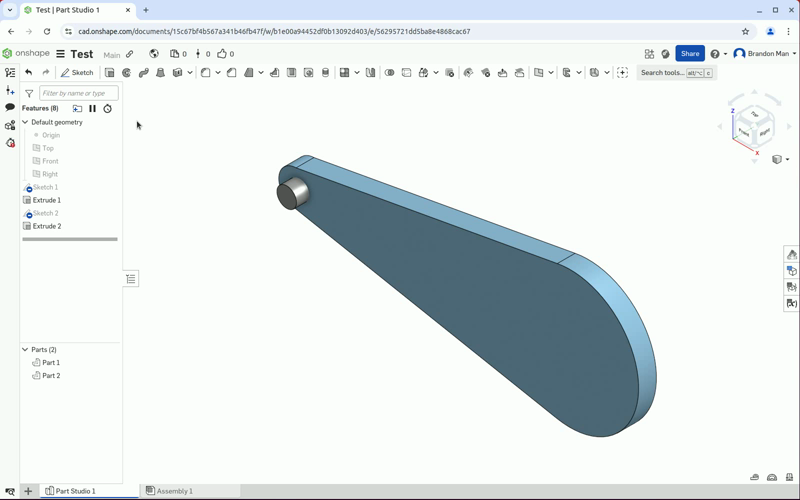
mouse_move(73, 189)
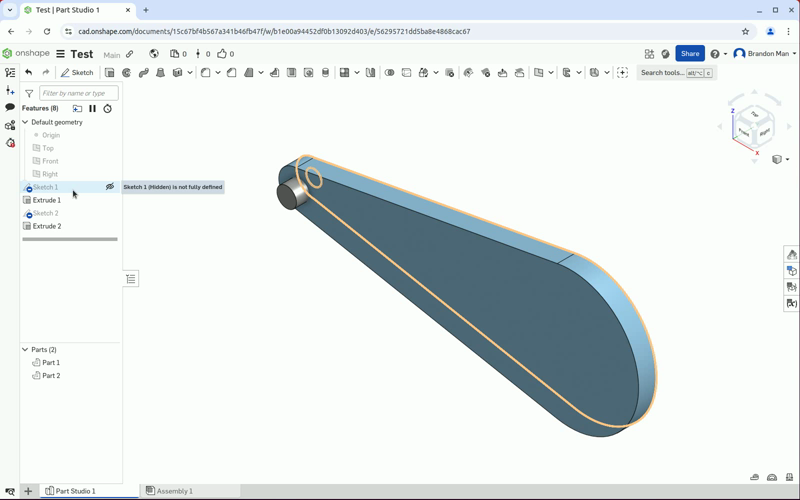
click(73, 189)